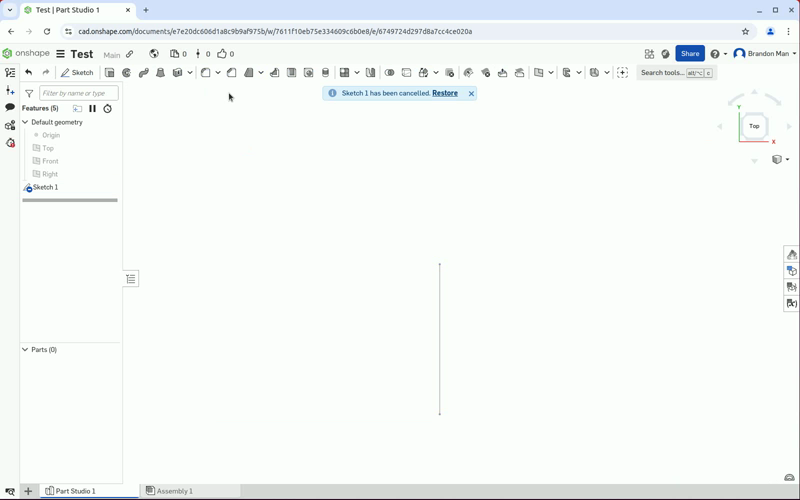
key(shift+h)
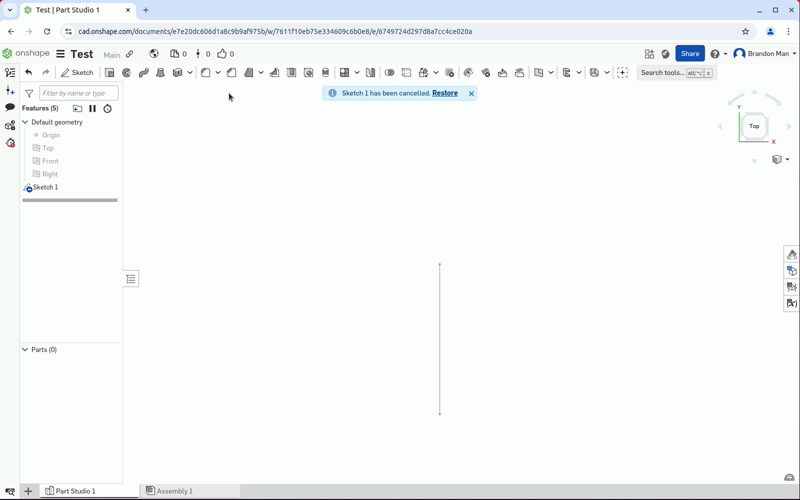
key(shift+s)
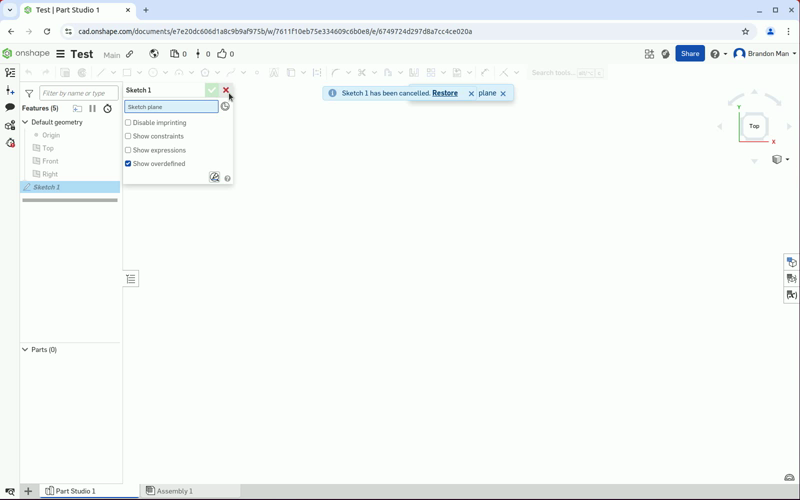
mouse_move(73, 150)
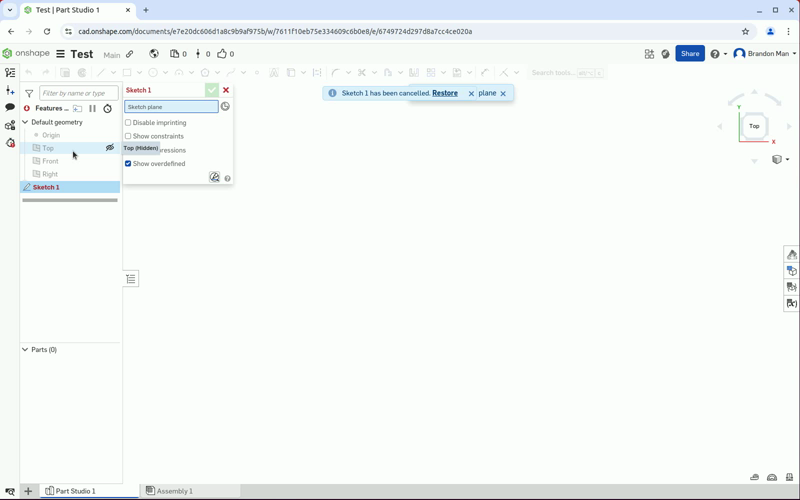
click(73, 150)
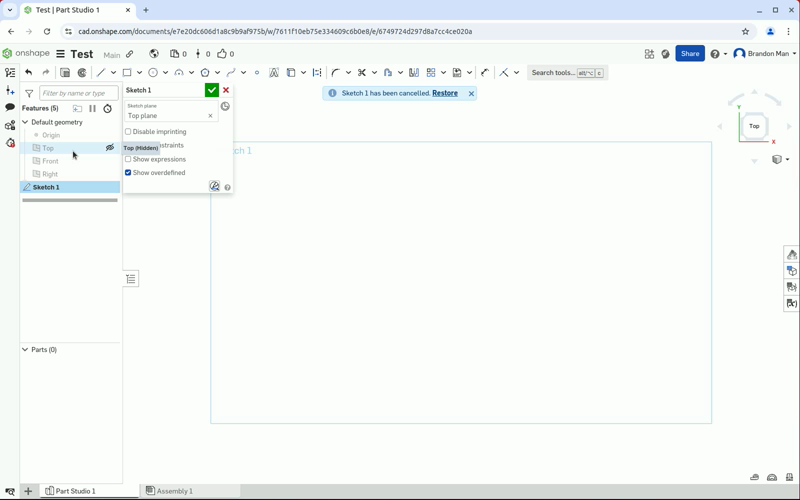
mouse_move(73, 352)
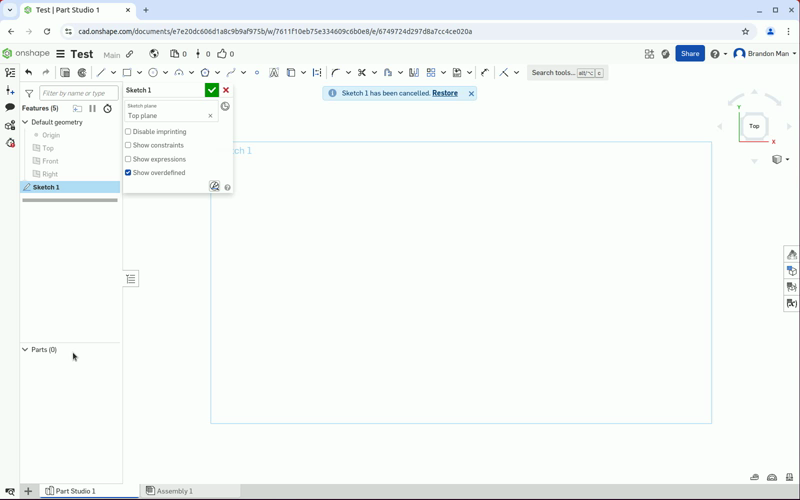
key(y)
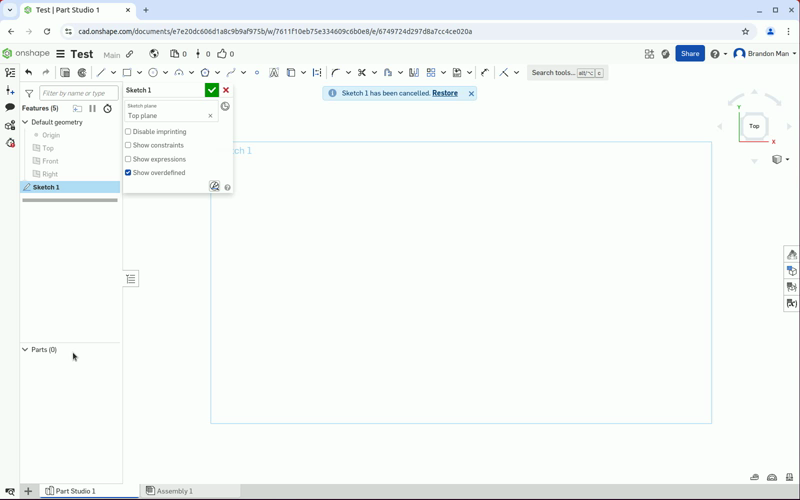
key(l)
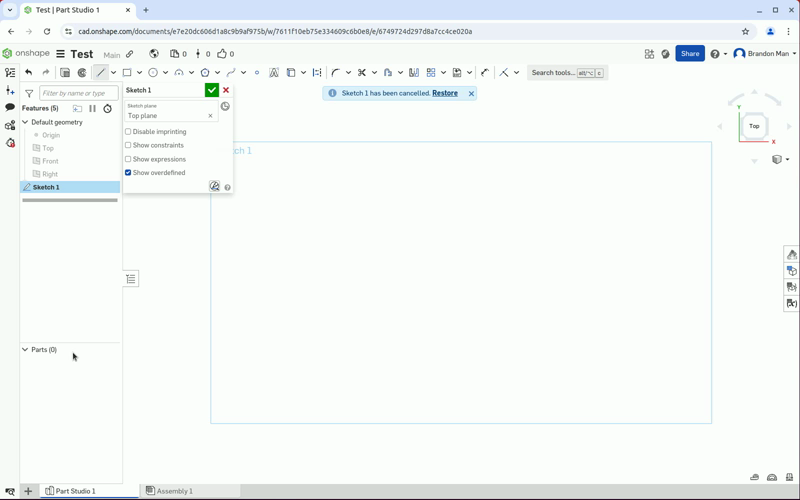
key_down(shift)
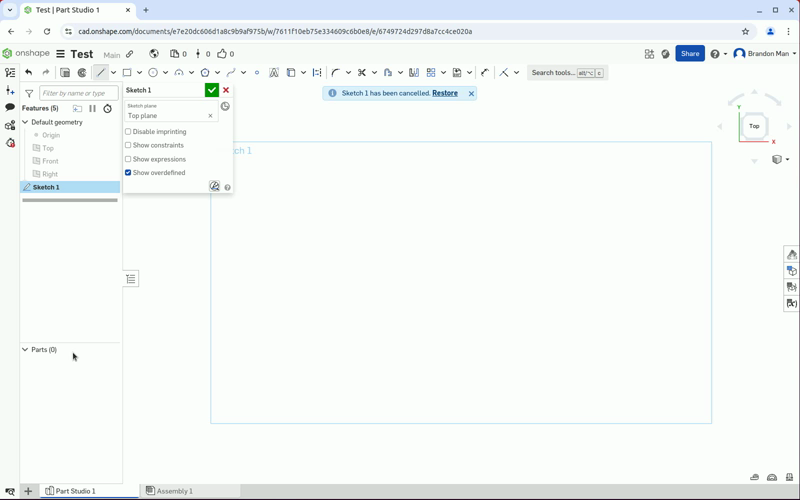
mouse_move(348, 387)
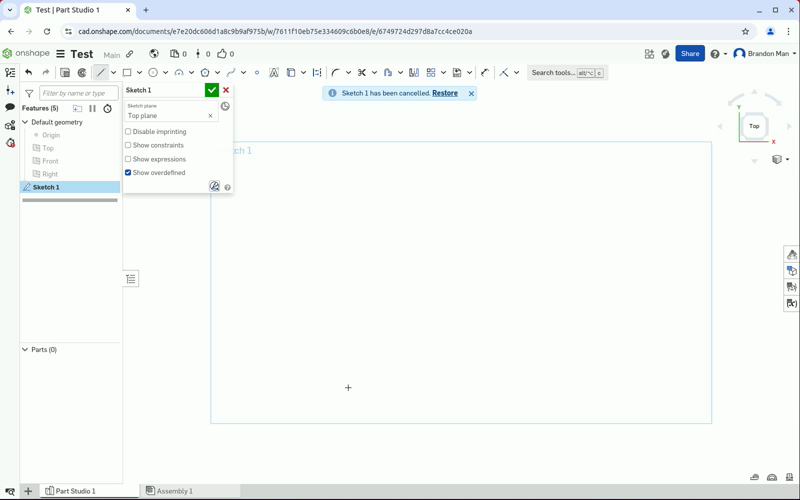
click(348, 387)
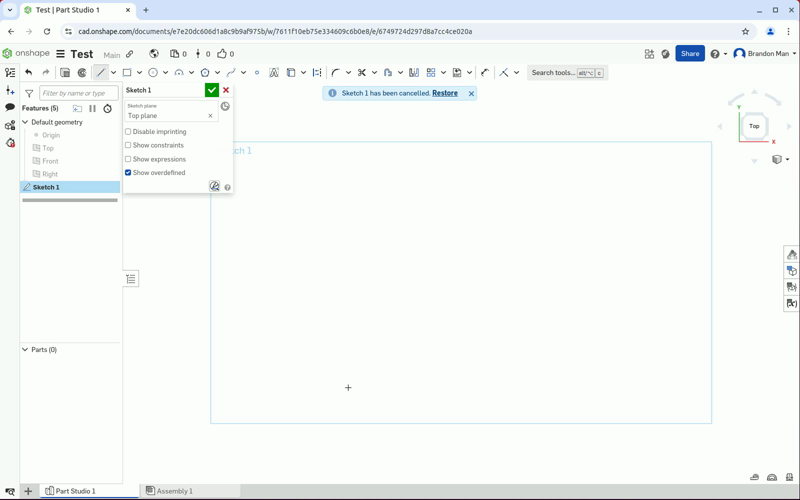
key_up(shift)
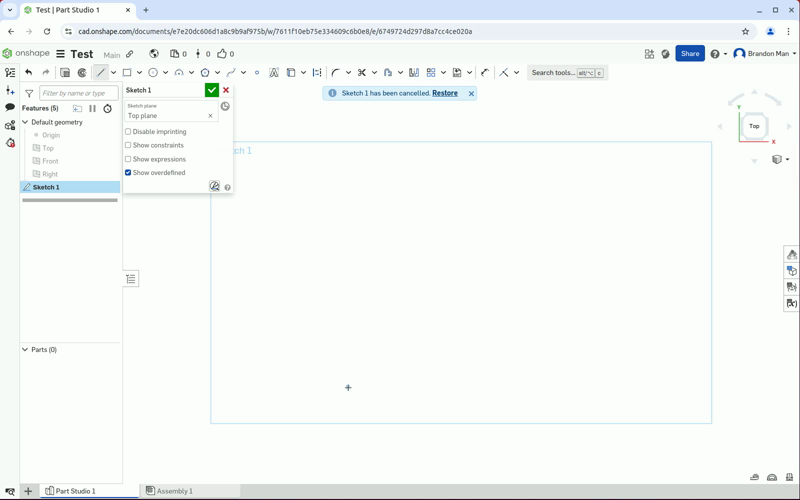
key_down(shift)
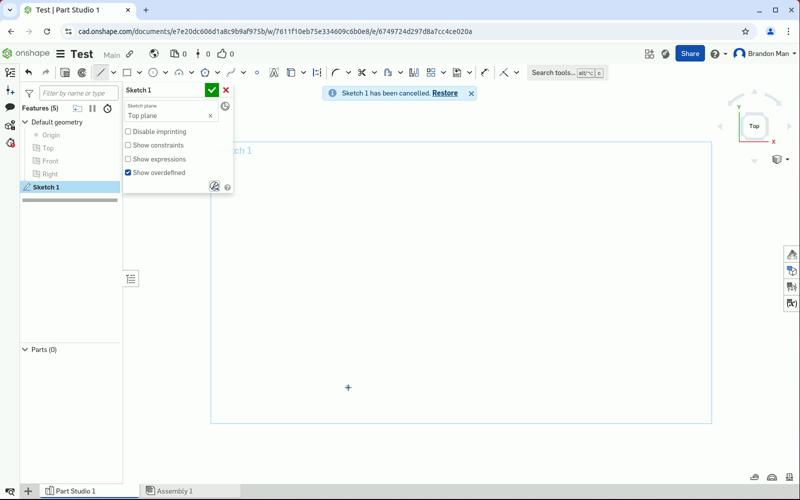
mouse_move(378, 387)
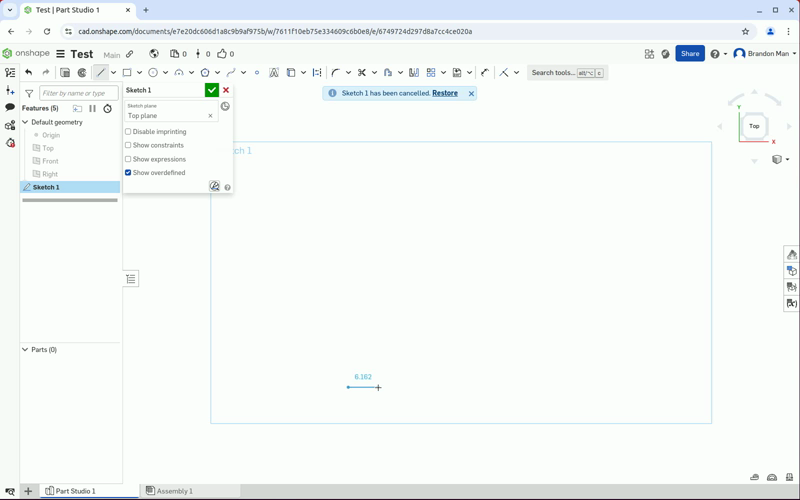
mouse_move(358, 387)
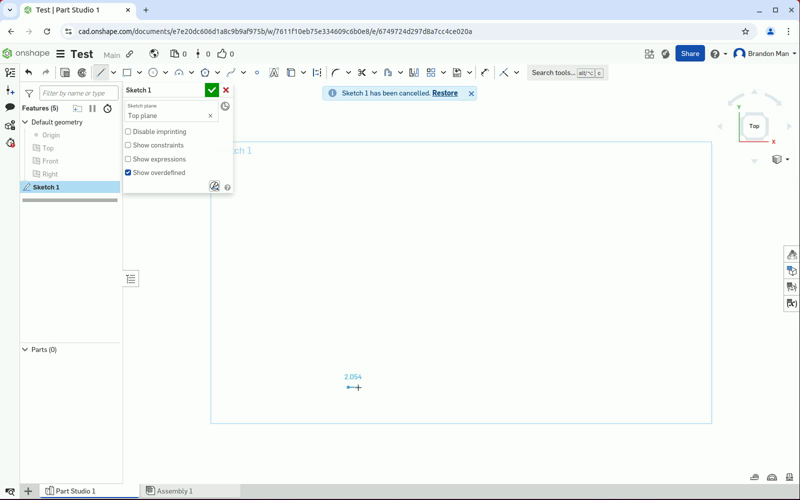
click(358, 387)
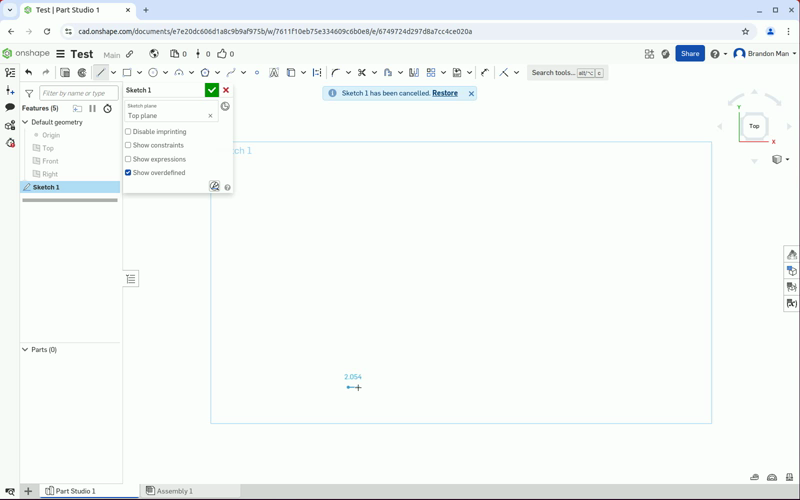
key_up(shift)
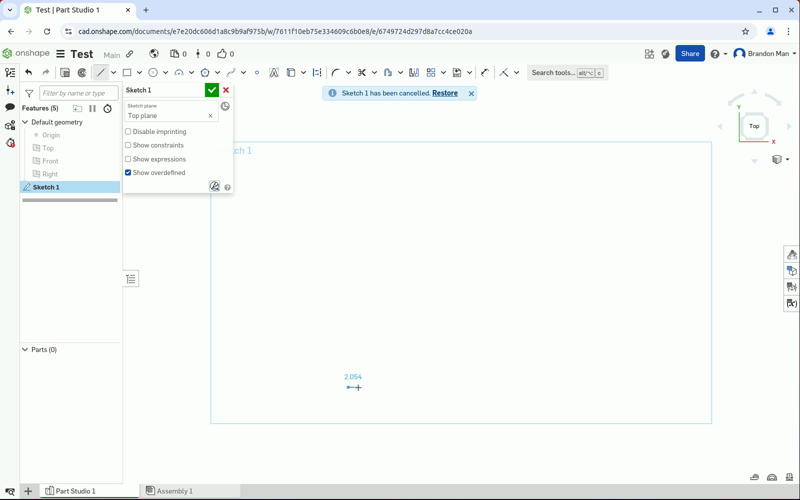
key_down(shift)
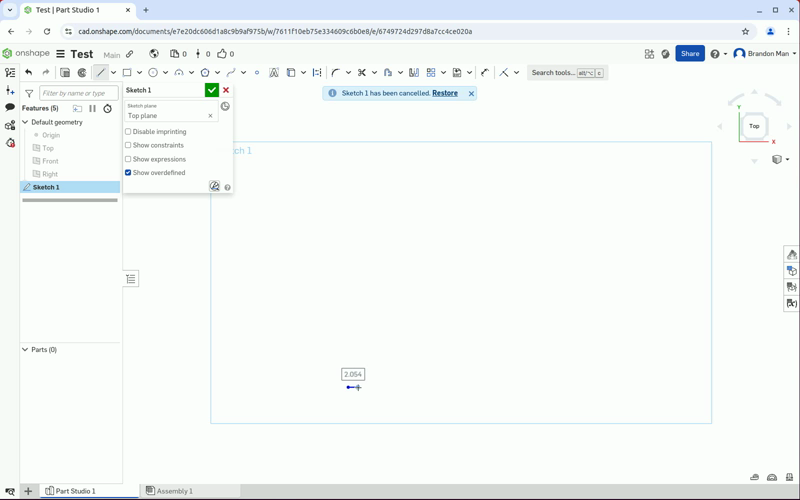
mouse_move(358, 193)
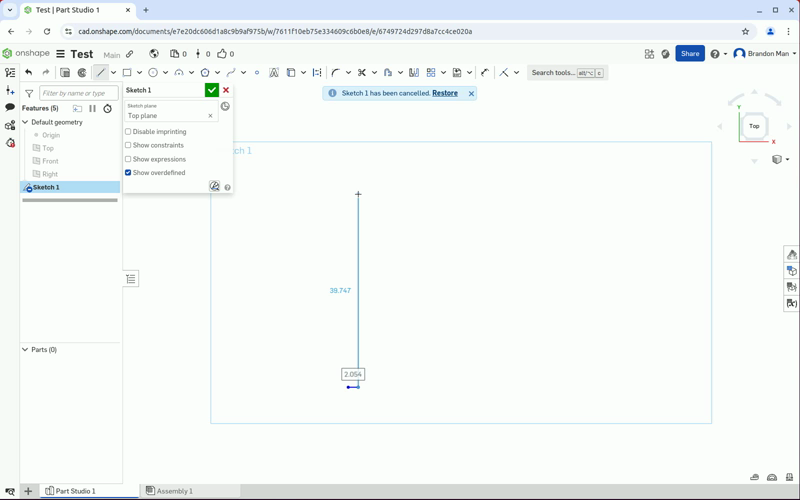
click(358, 193)
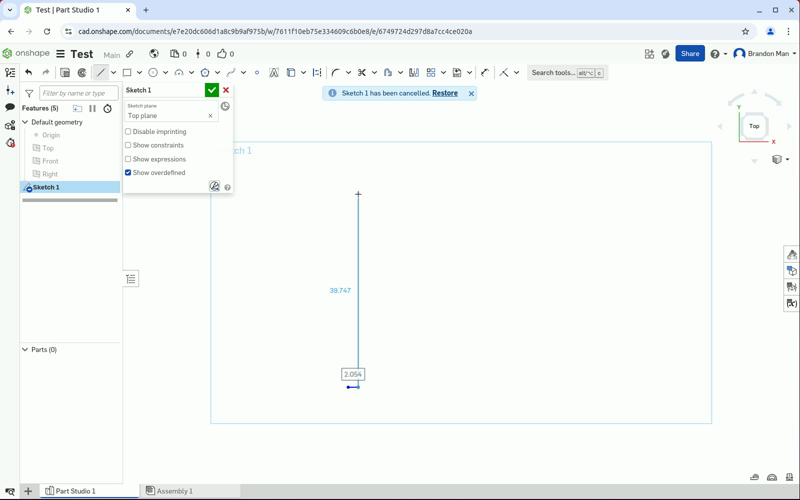
key_up(shift)
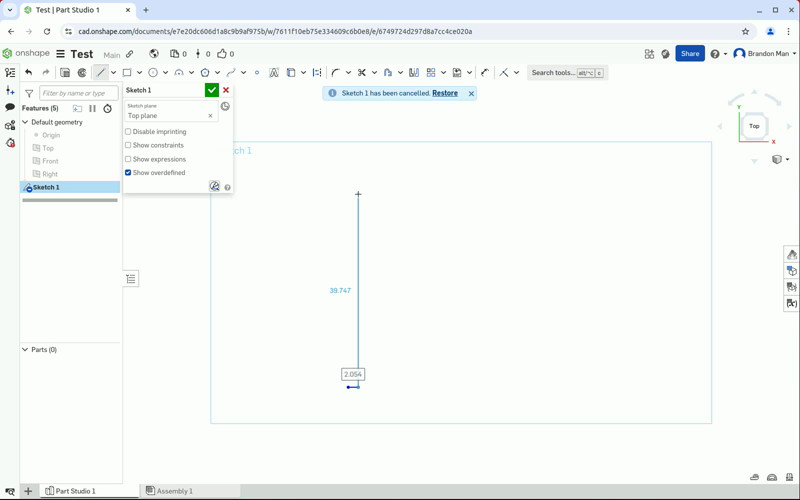
key_down(shift)
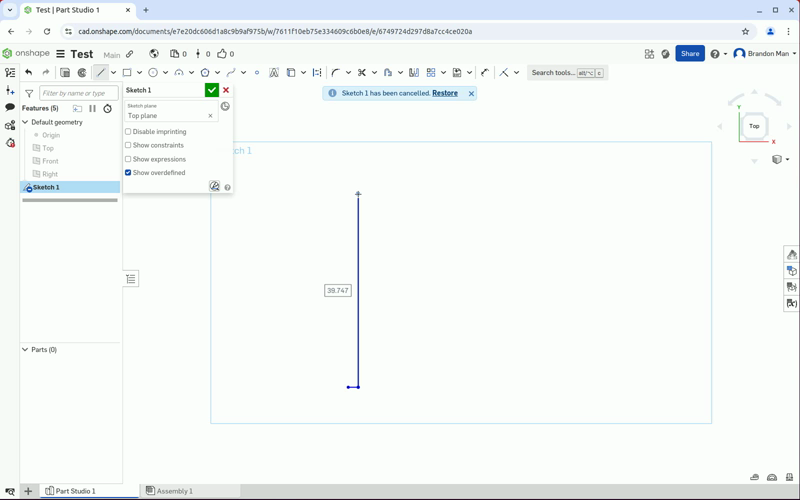
mouse_move(388, 193)
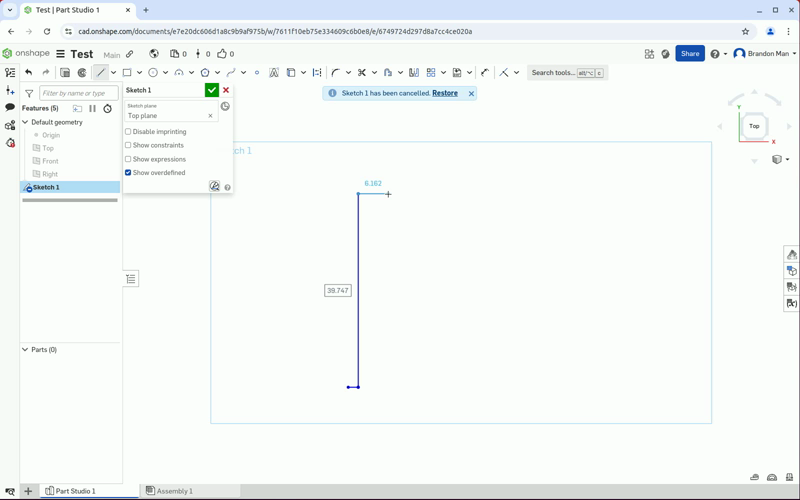
mouse_move(348, 193)
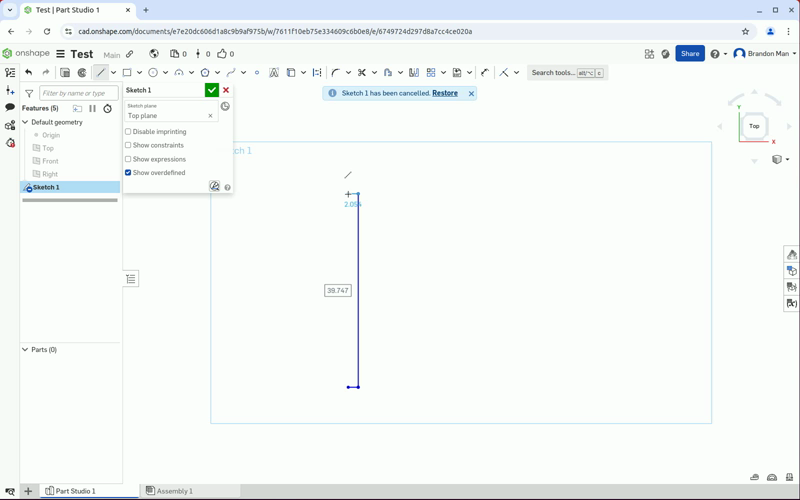
click(348, 193)
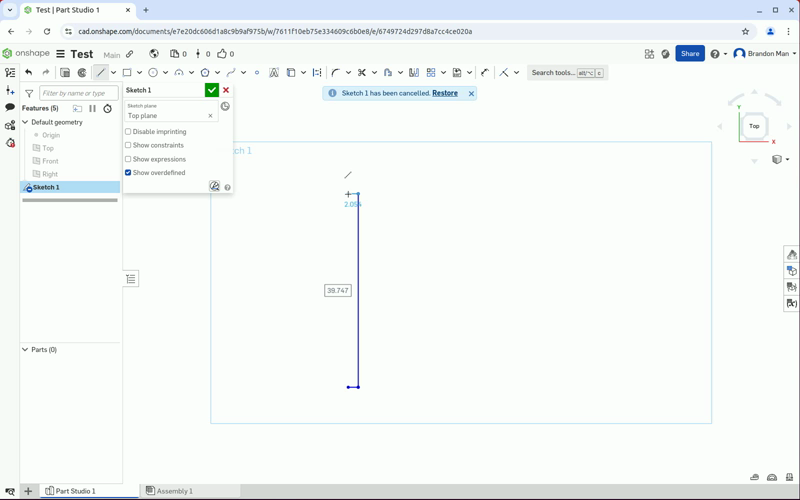
key_up(shift)
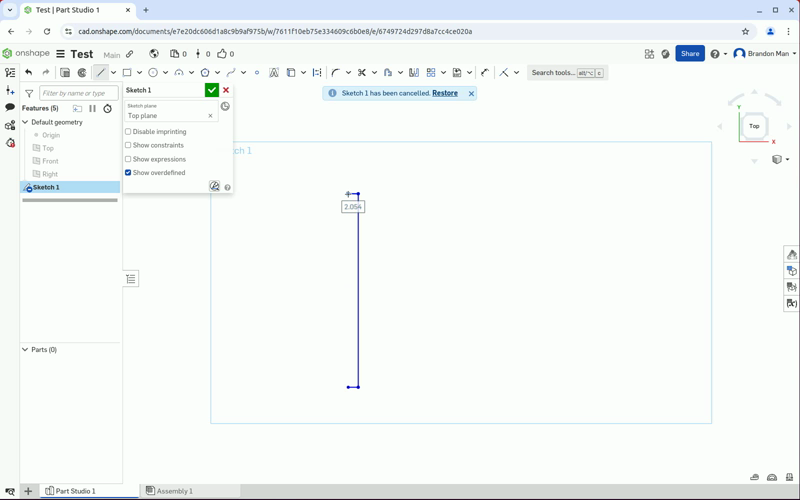
key_down(shift)
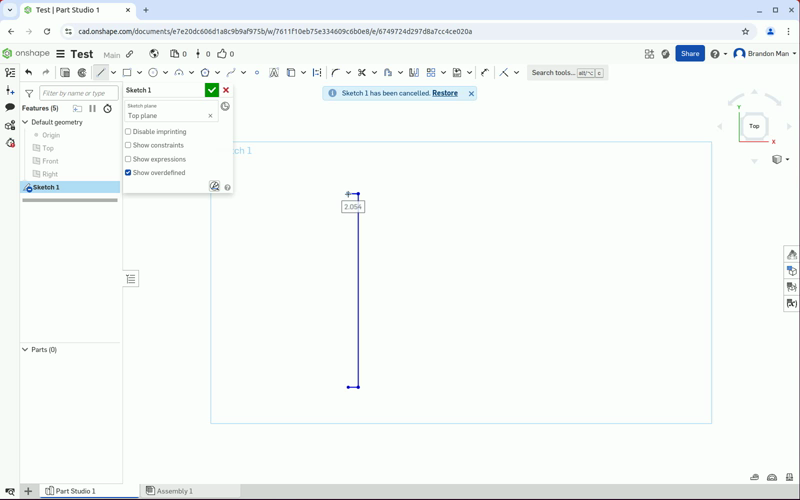
mouse_move(348, 387)
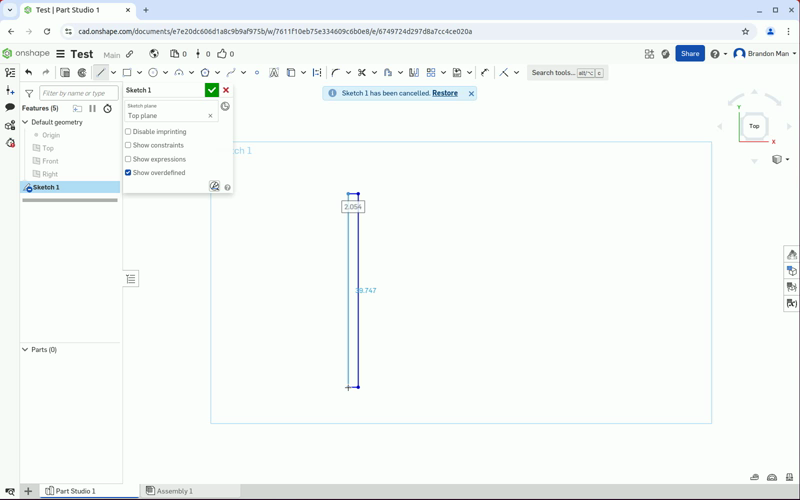
key_up(shift)
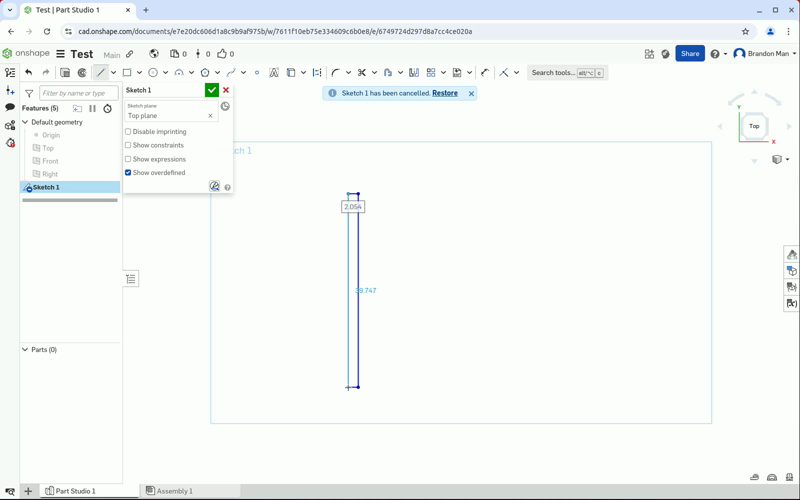
click(348, 387)
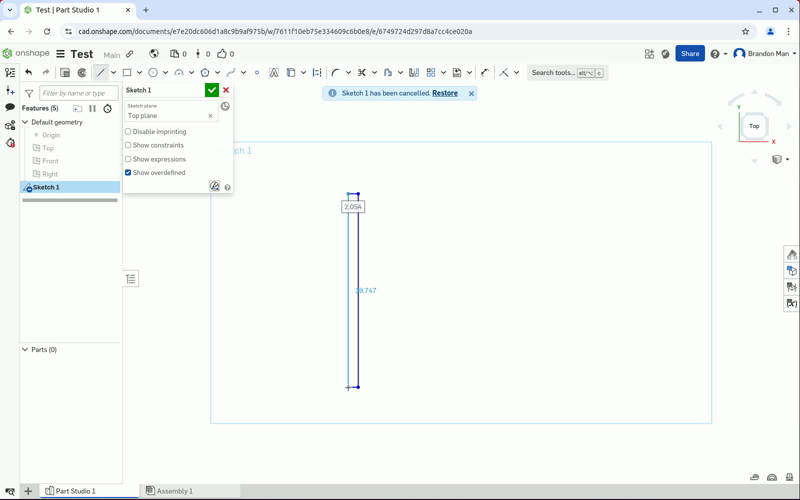
key(esc)
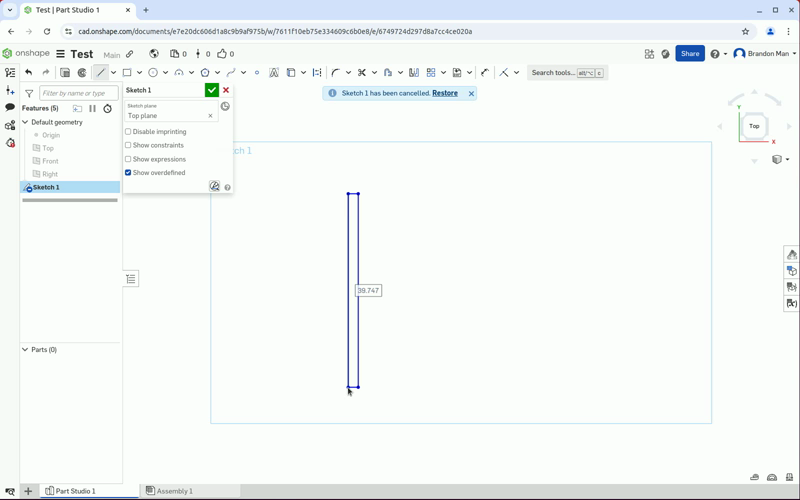
mouse_move(351, 295)
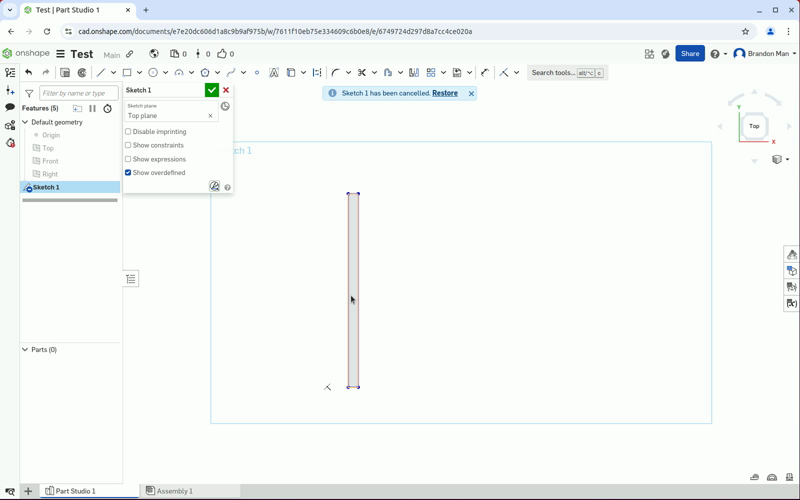
click(351, 295)
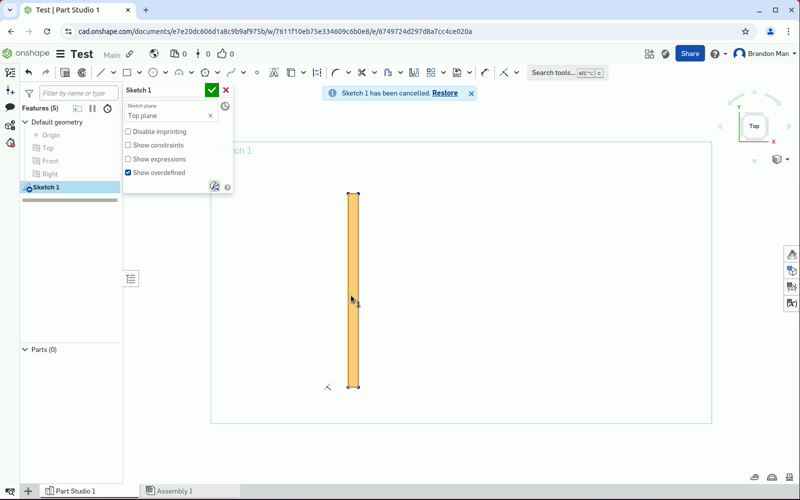
mouse_move(73, 352)
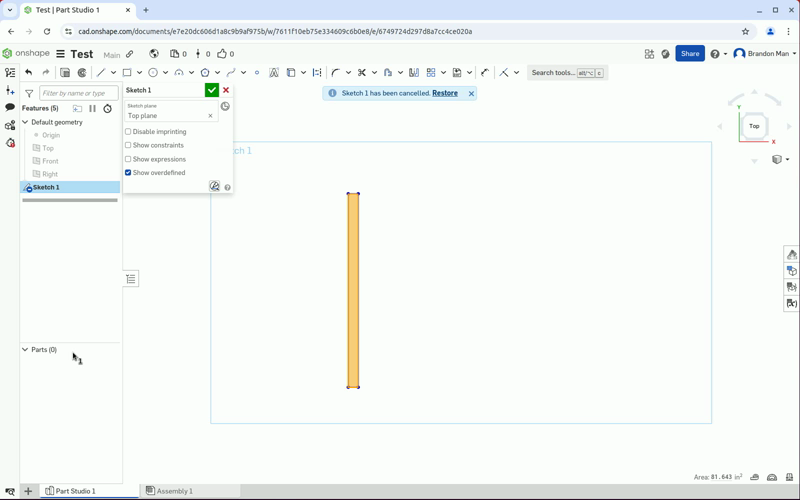
key(shift+y)
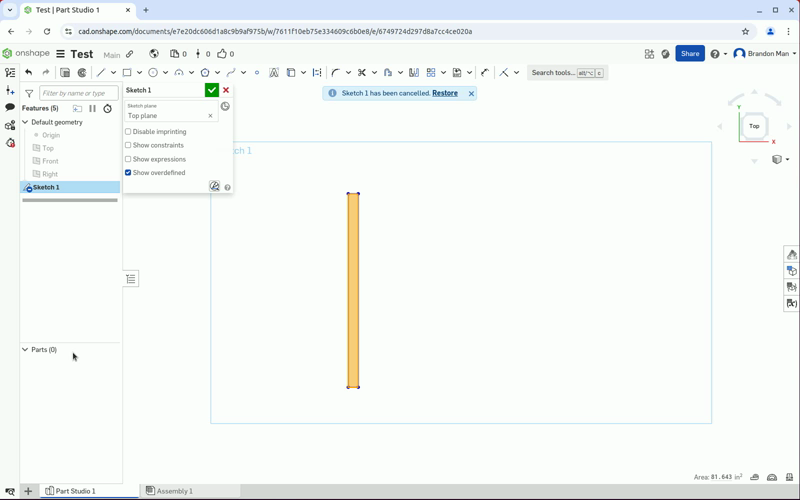
key(shift+e)
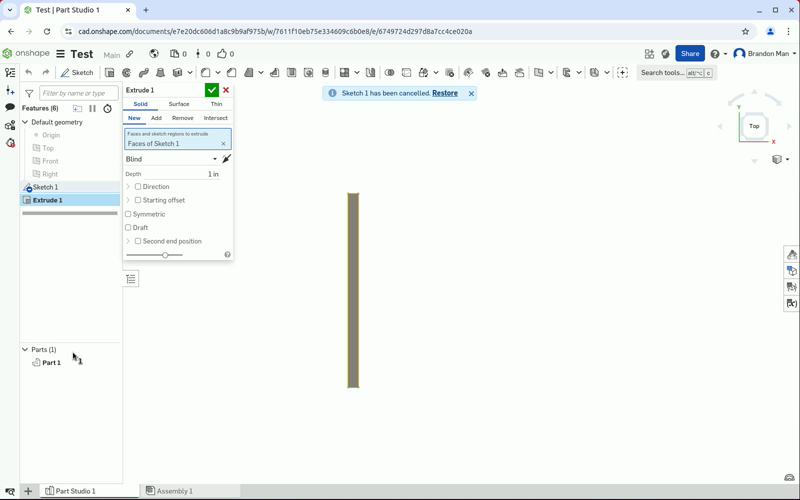
mouse_move(143, 106)
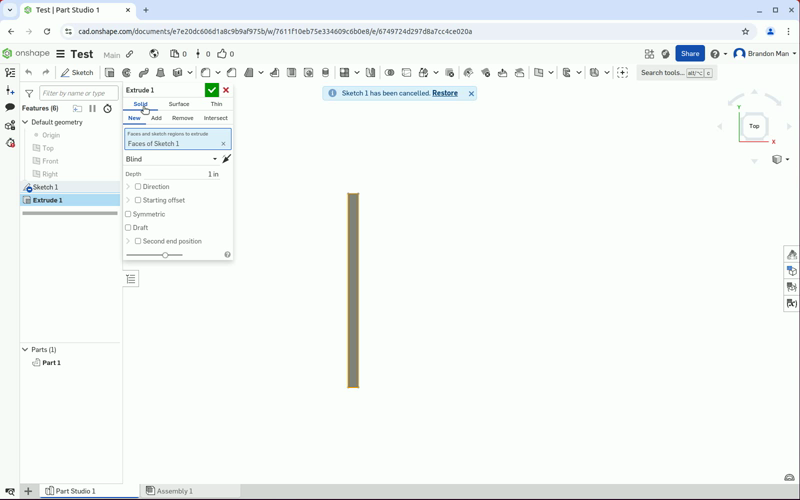
click(143, 106)
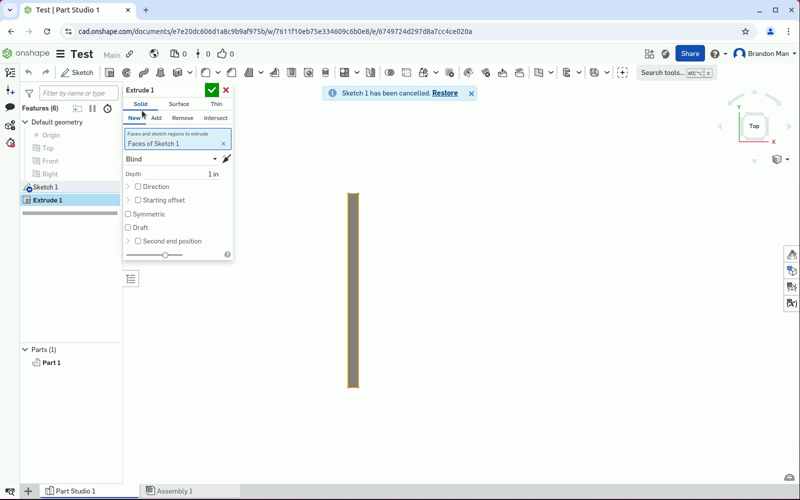
mouse_move(137, 120)
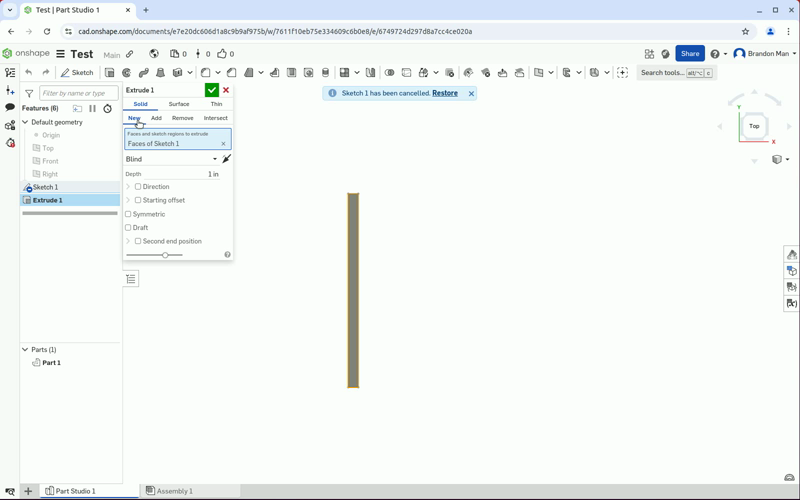
click(137, 120)
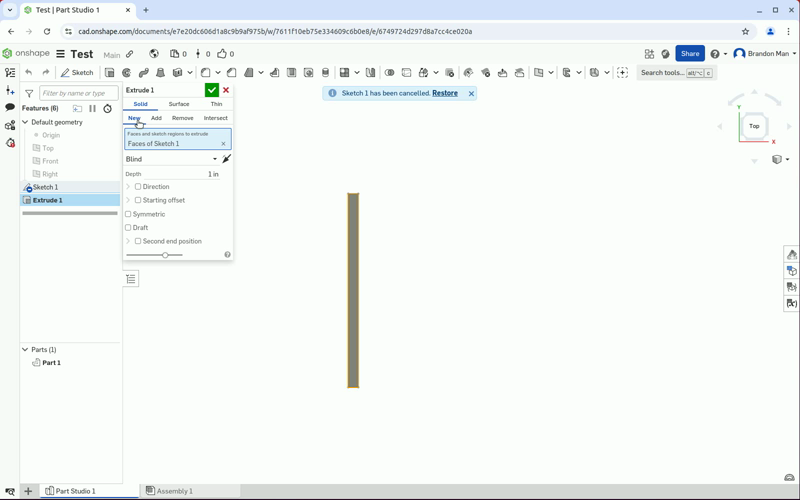
key(tab, 4)
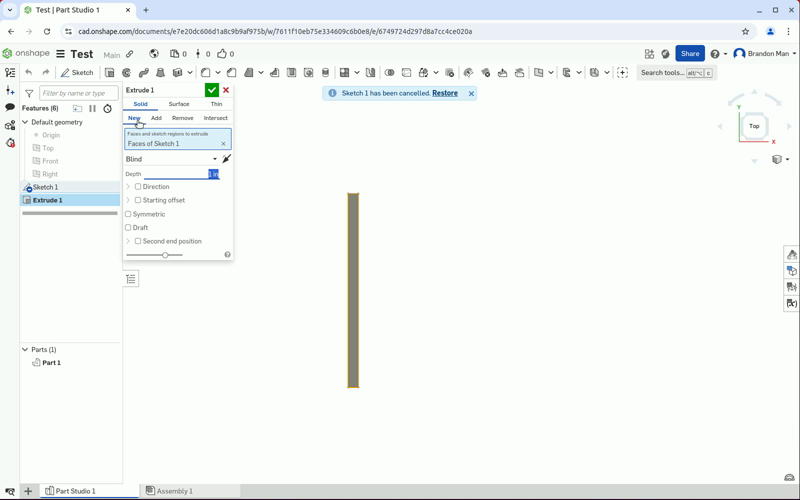
text(8.666)
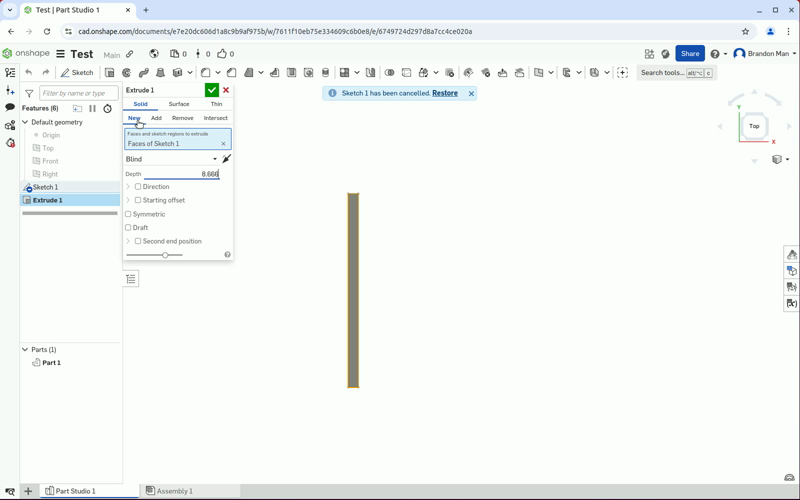
key(enter)
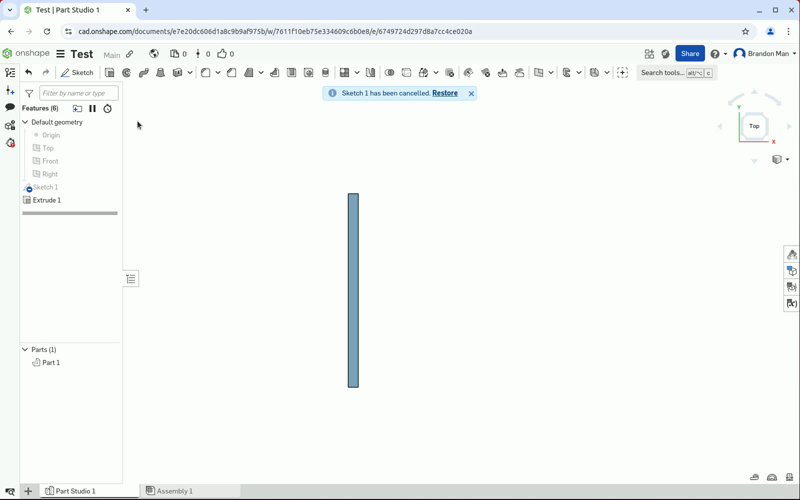
key(shift+h)
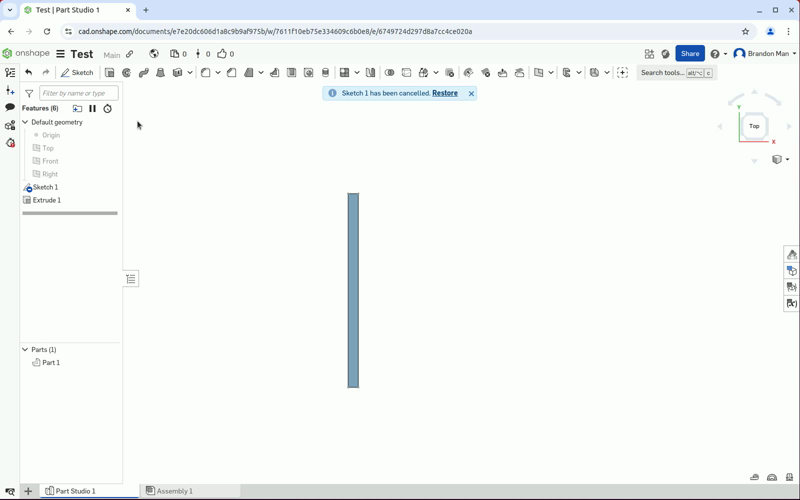
key(shift+h)
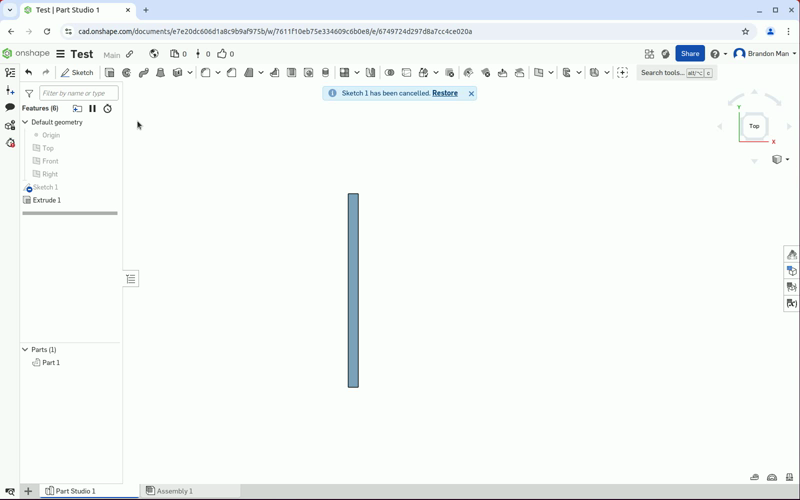
mouse_move(73, 189)
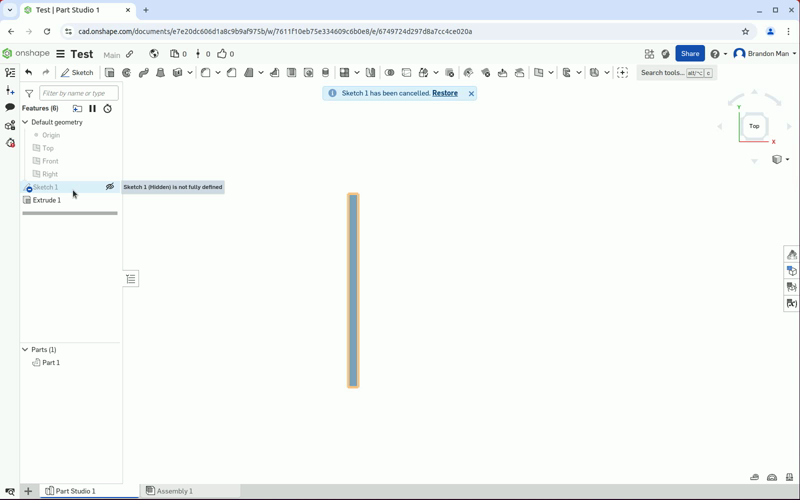
click(73, 189)
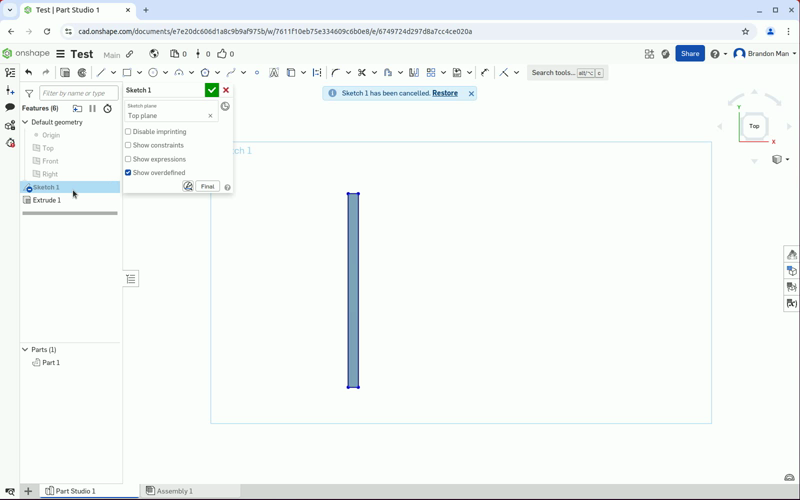
mouse_move(229, 92)
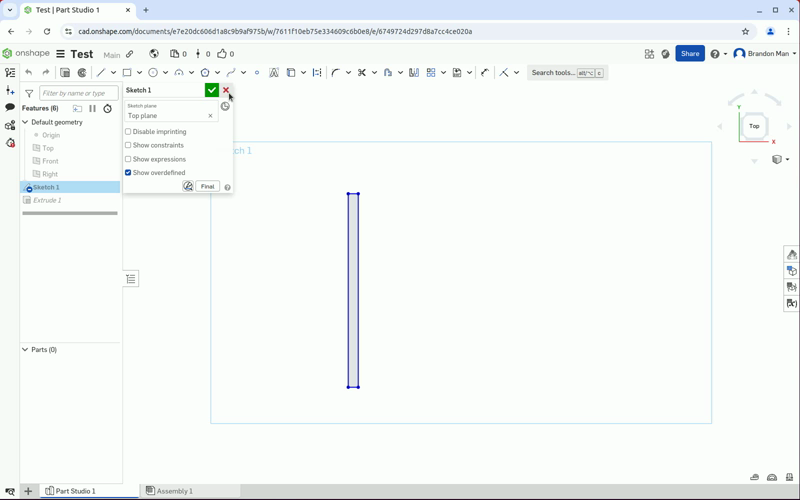
click(229, 92)
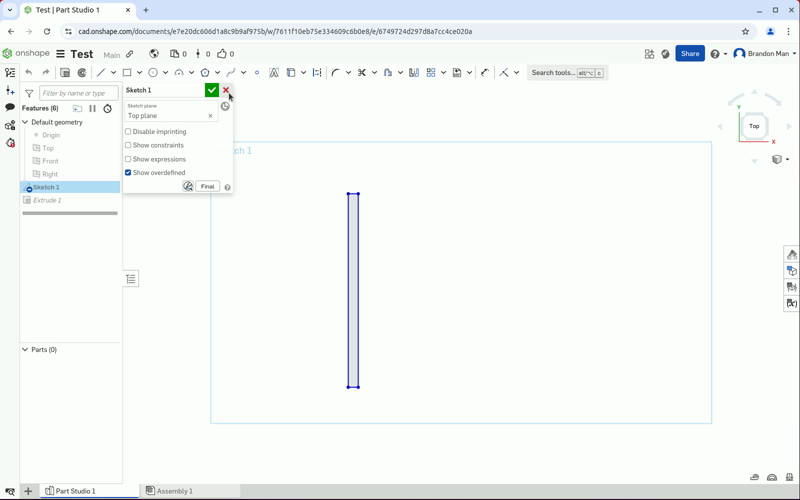
key(shift+s)
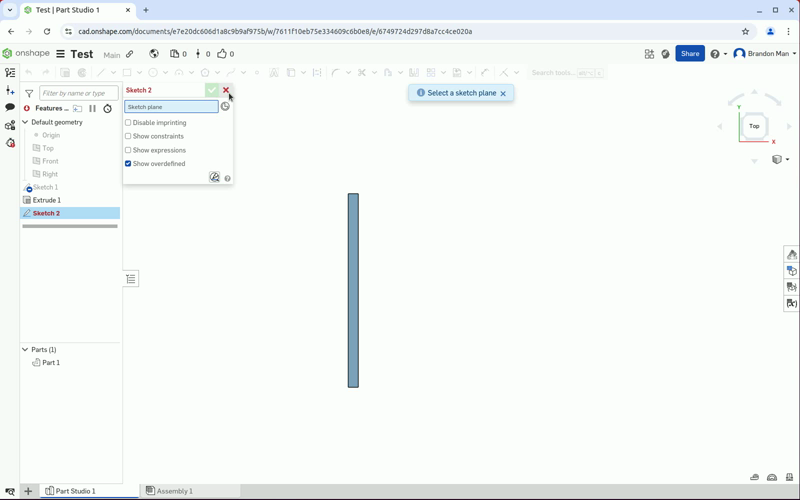
mouse_move(73, 150)
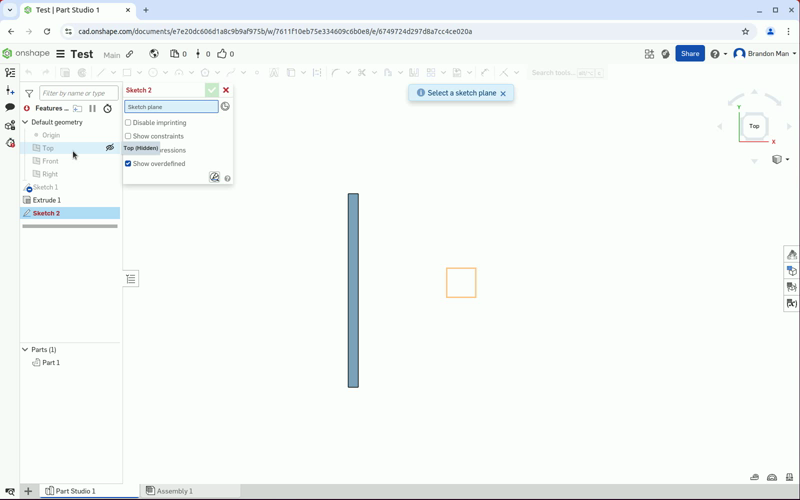
click(73, 150)
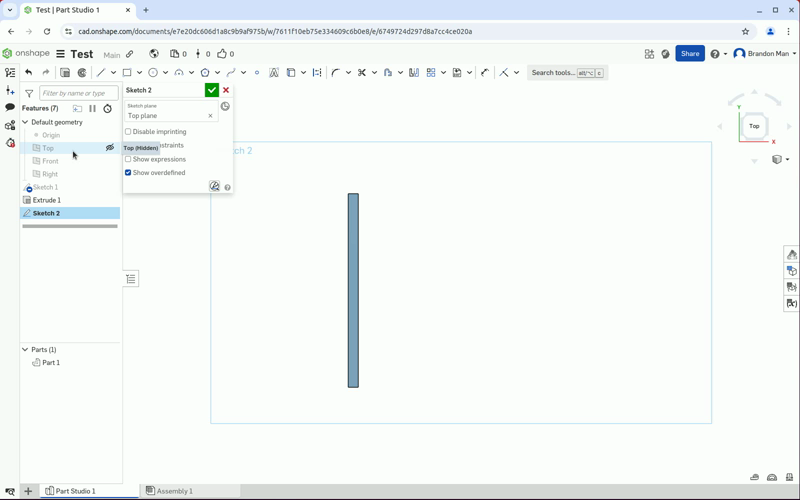
mouse_move(73, 352)
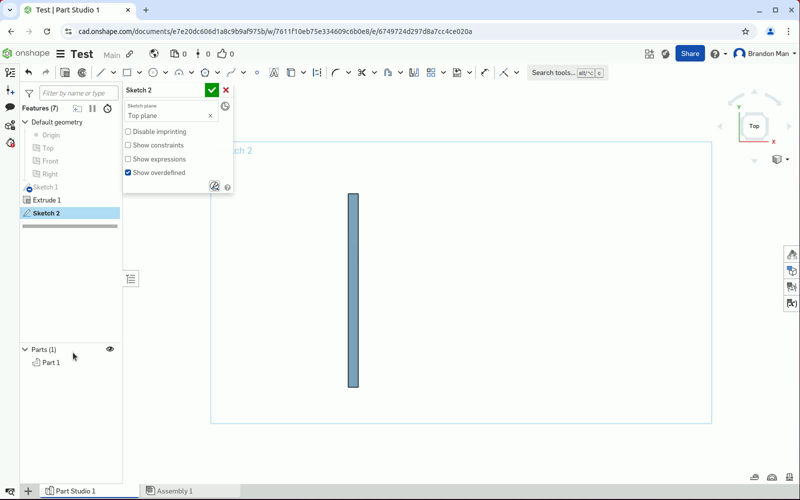
key(y)
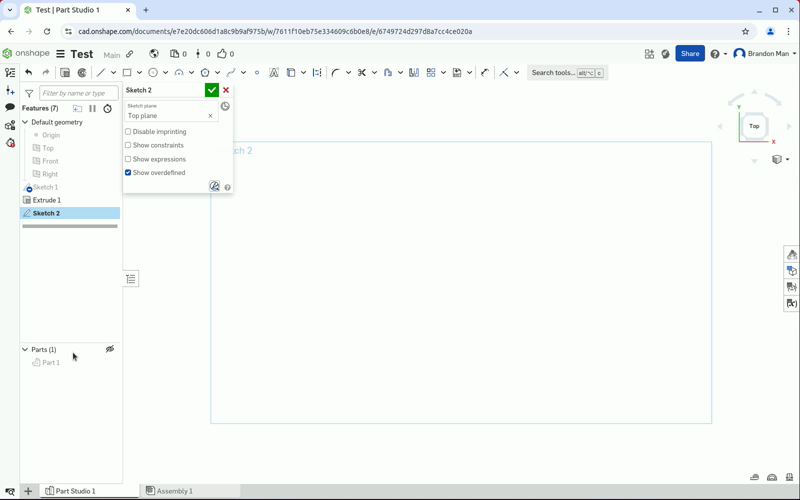
key(l)
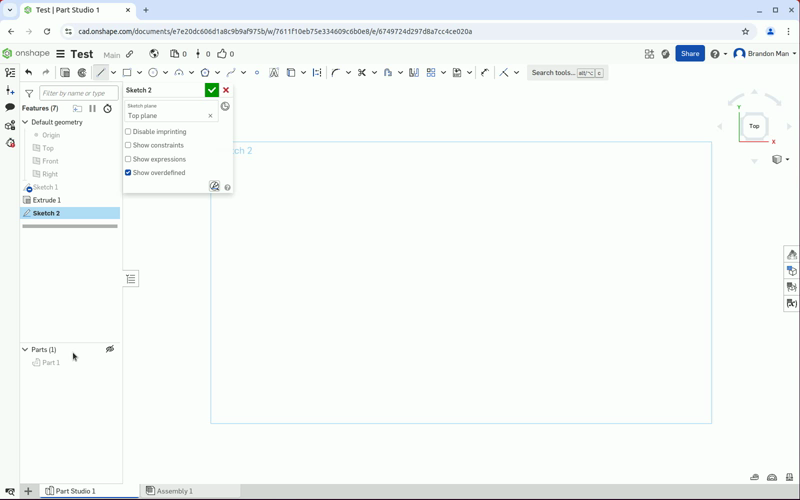
key_down(shift)
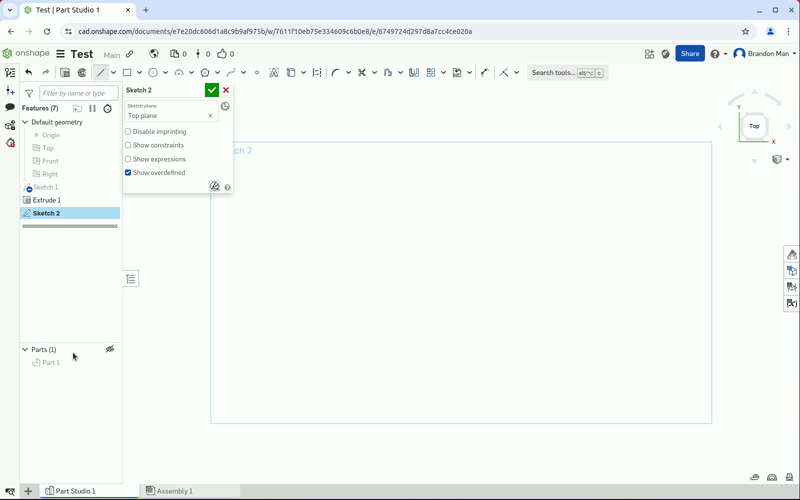
mouse_move(358, 185)
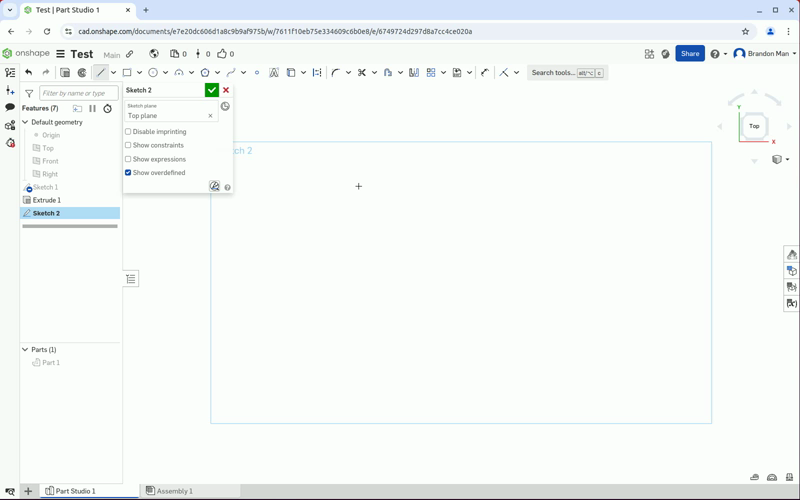
click(358, 185)
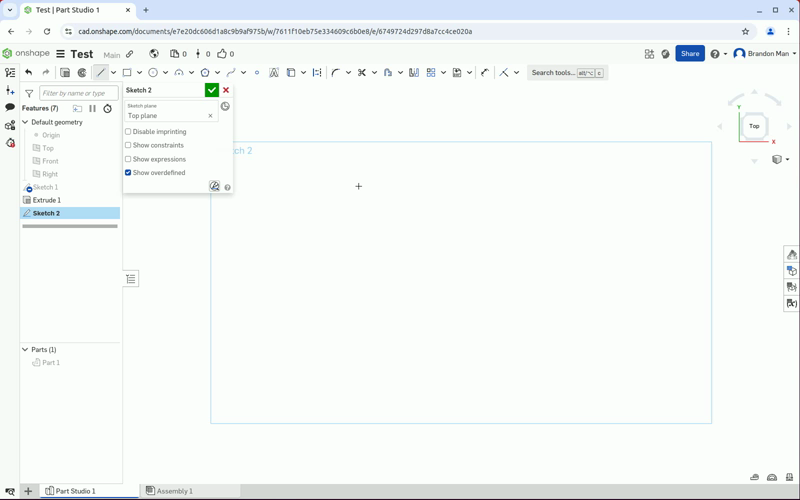
key_up(shift)
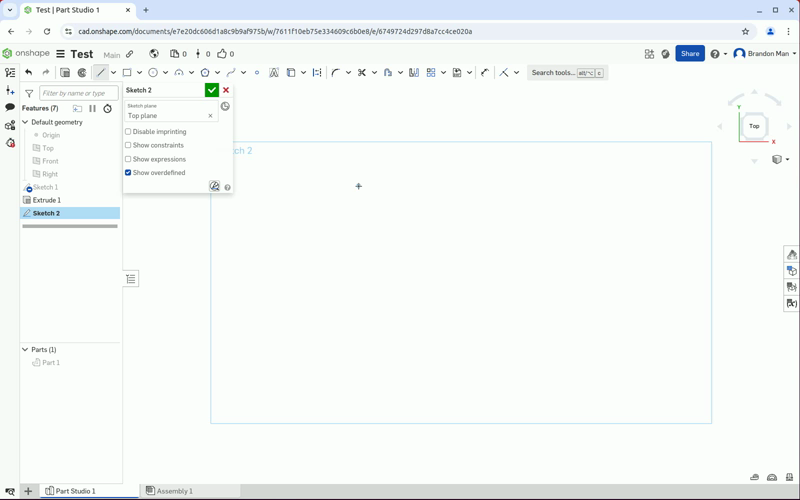
key_down(shift)
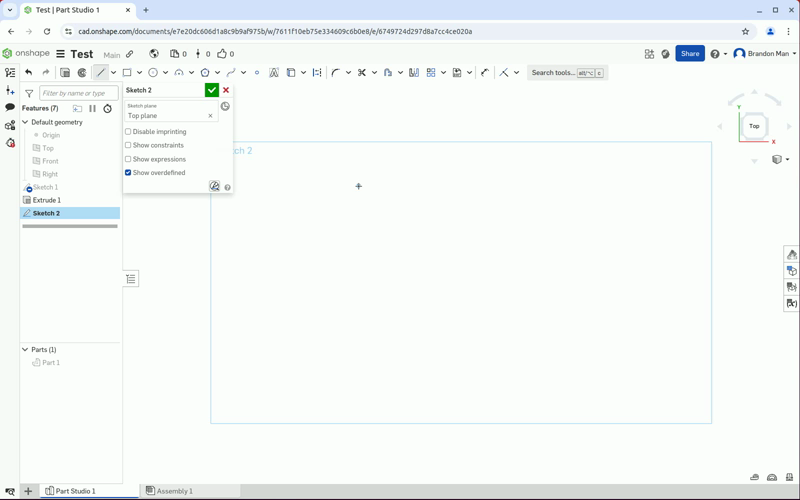
mouse_move(568, 185)
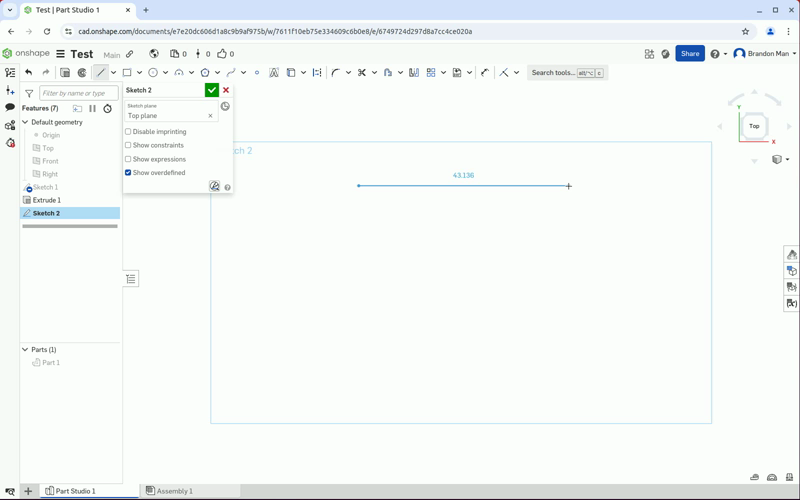
click(568, 185)
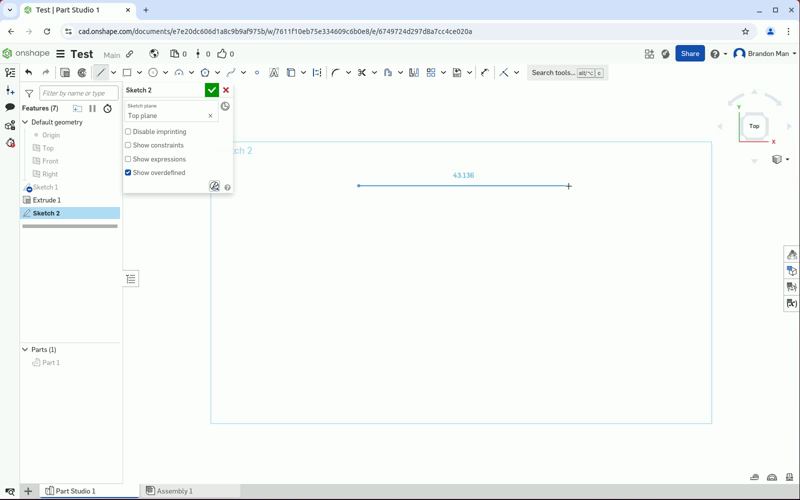
key_up(shift)
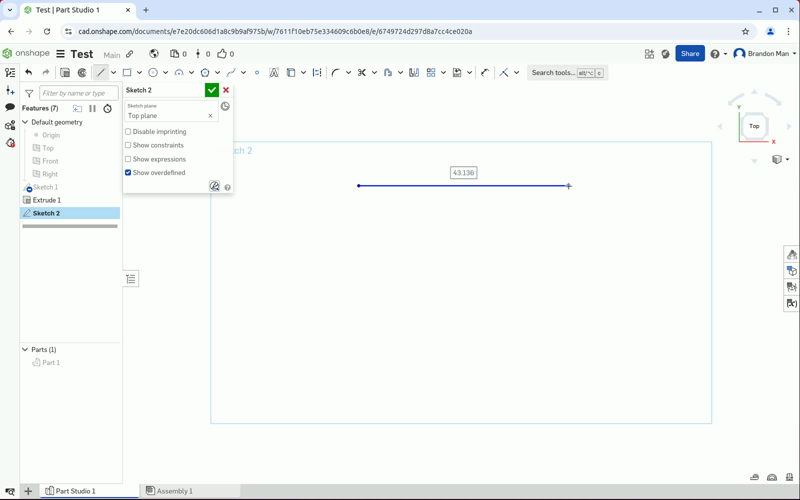
key_down(shift)
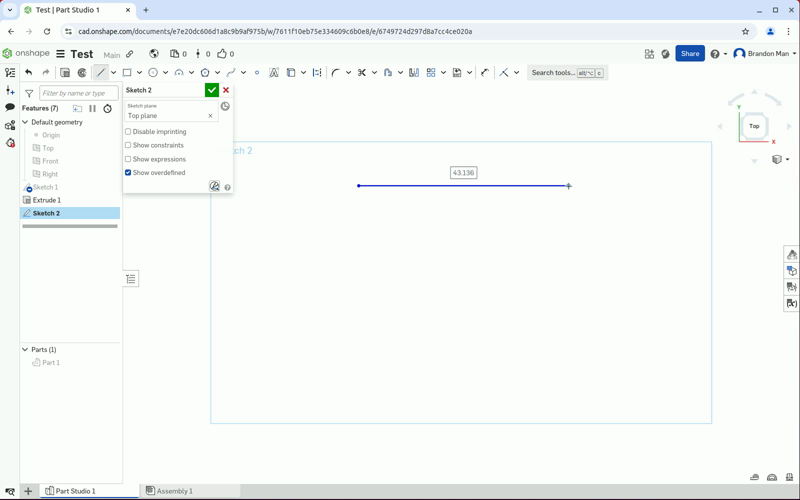
mouse_move(589, 185)
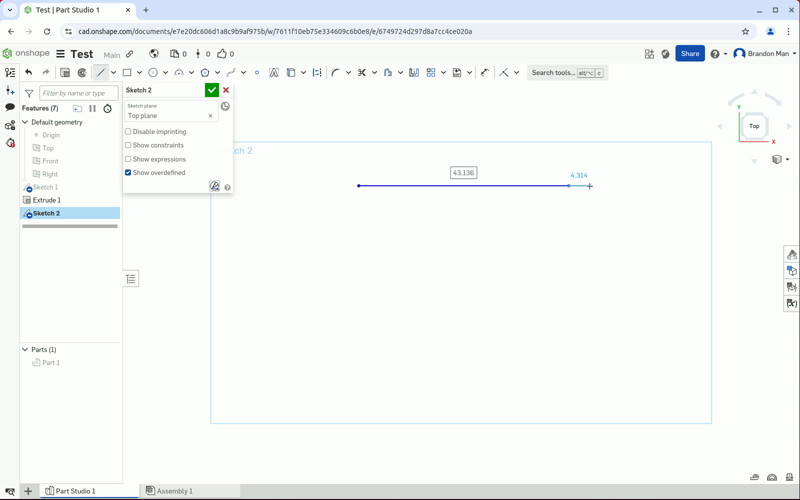
mouse_move(568, 177)
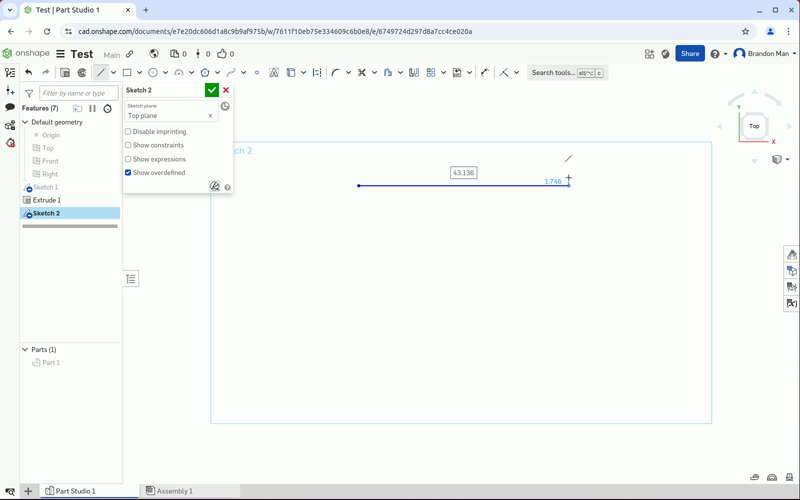
click(568, 177)
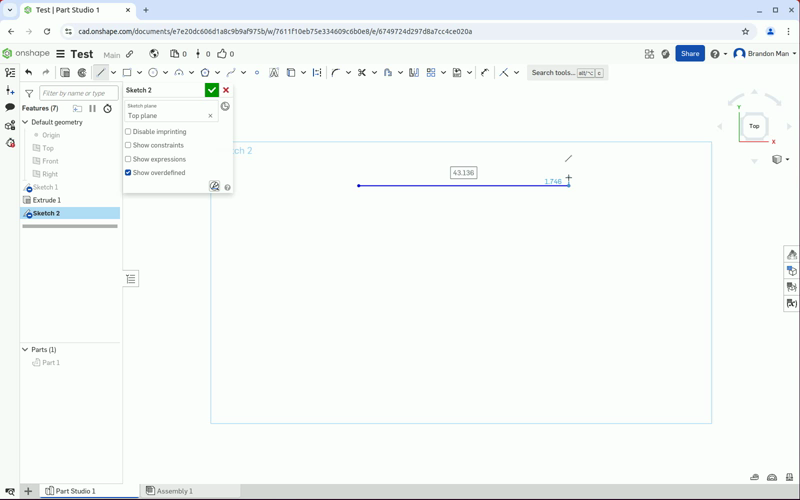
key_up(shift)
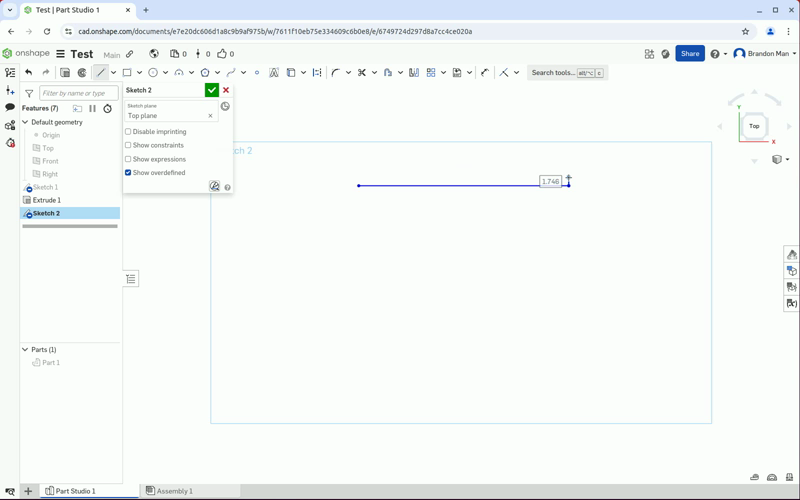
key_down(shift)
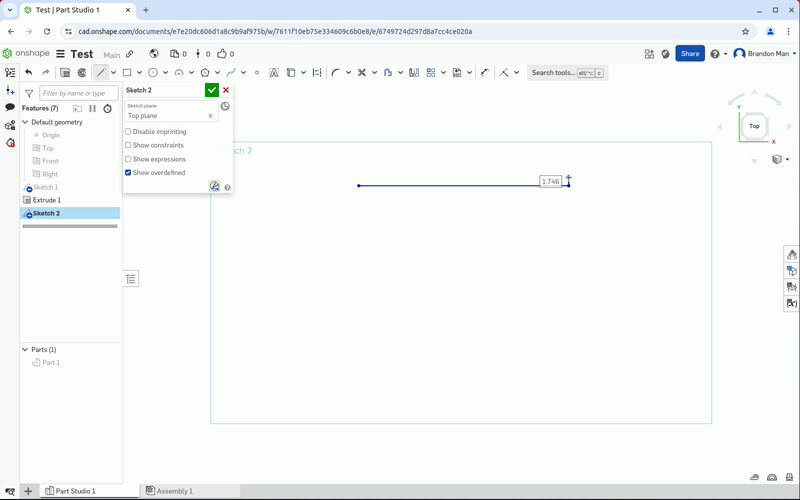
mouse_move(358, 177)
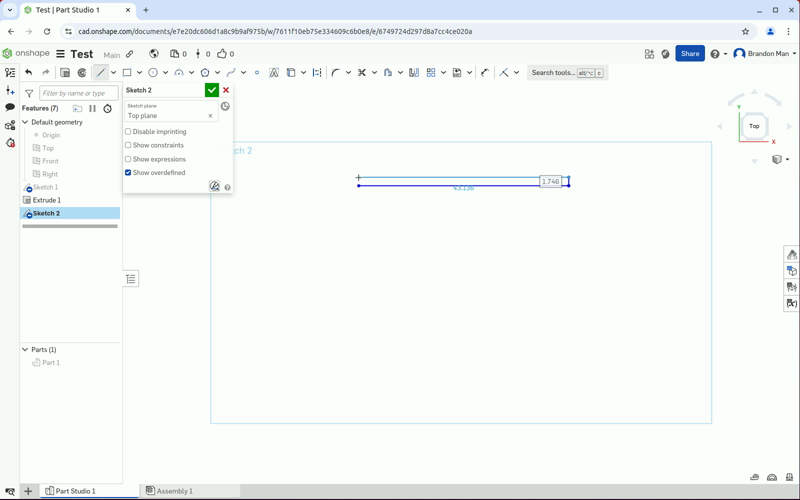
click(358, 177)
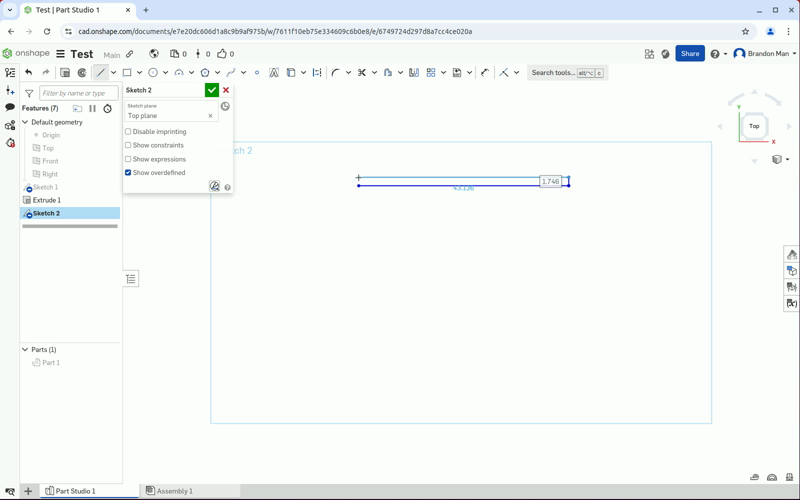
key_up(shift)
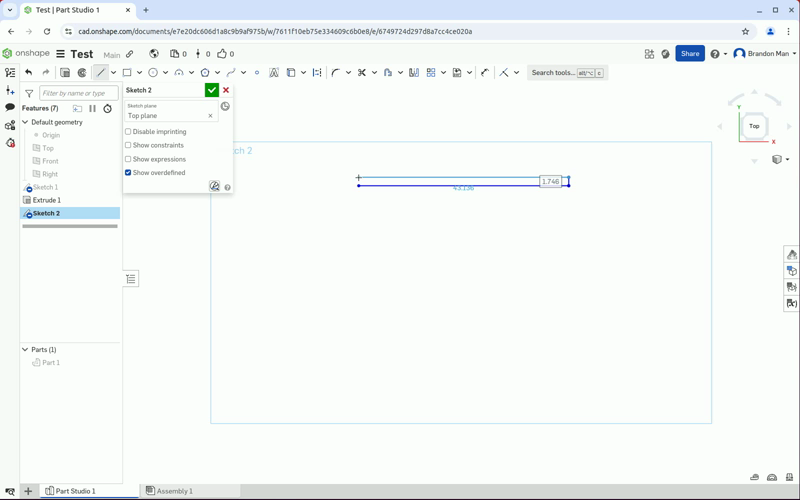
mouse_move(388, 177)
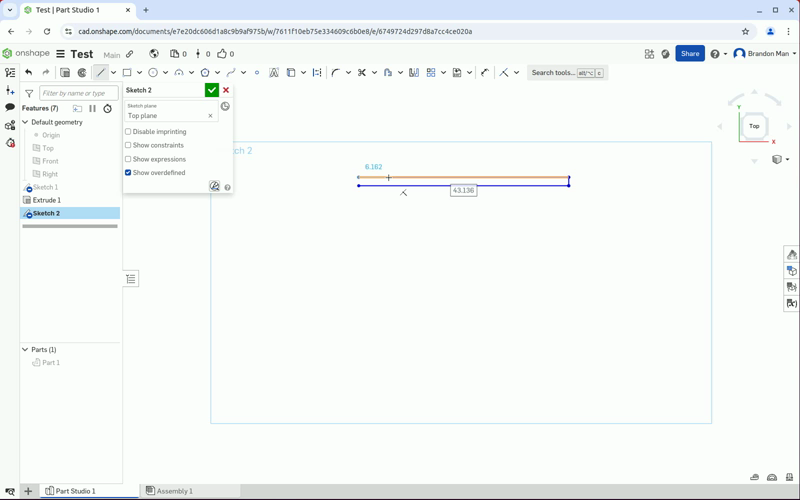
key_down(shift)
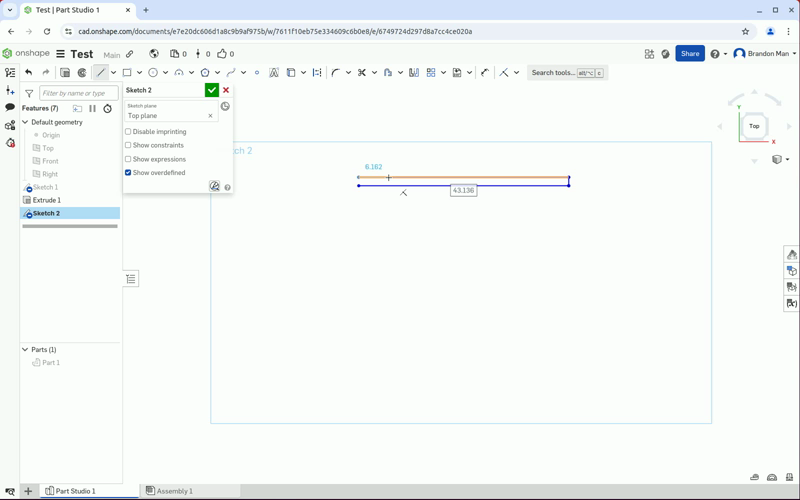
mouse_move(358, 185)
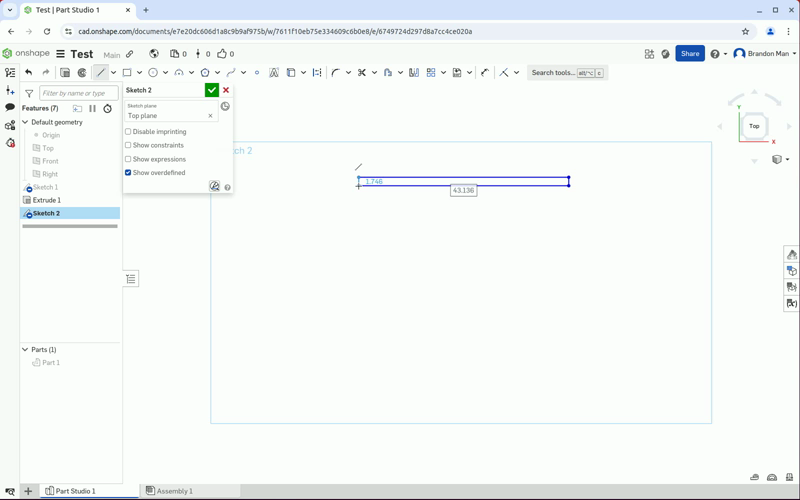
key_up(shift)
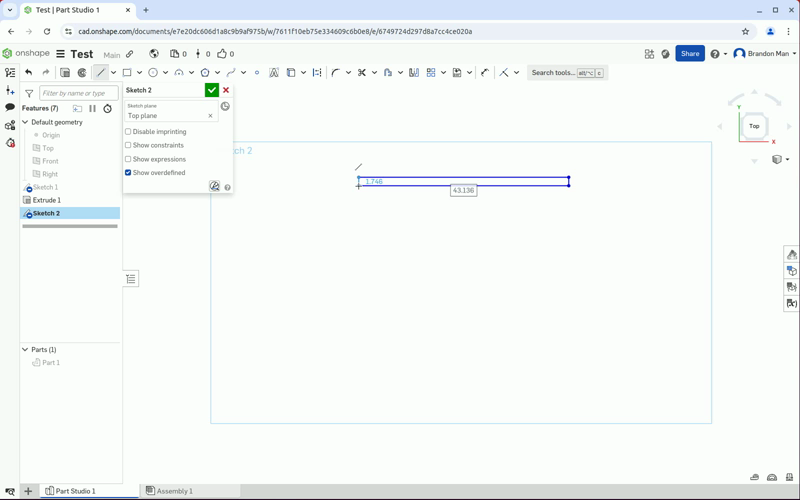
click(358, 185)
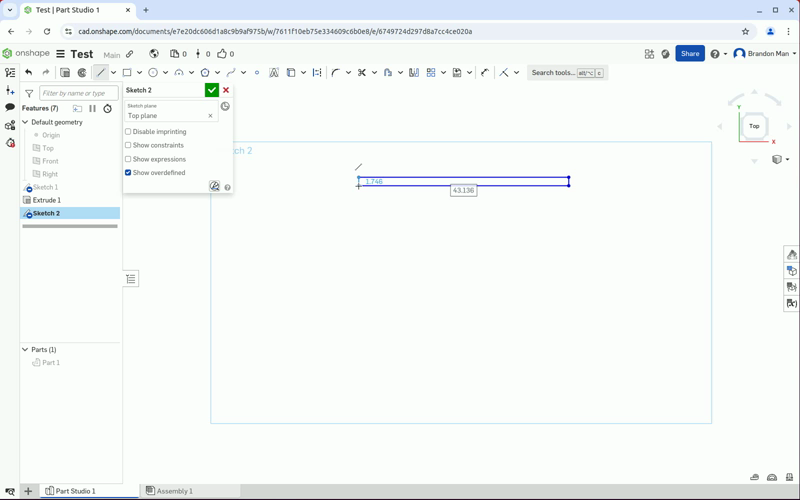
key(esc)
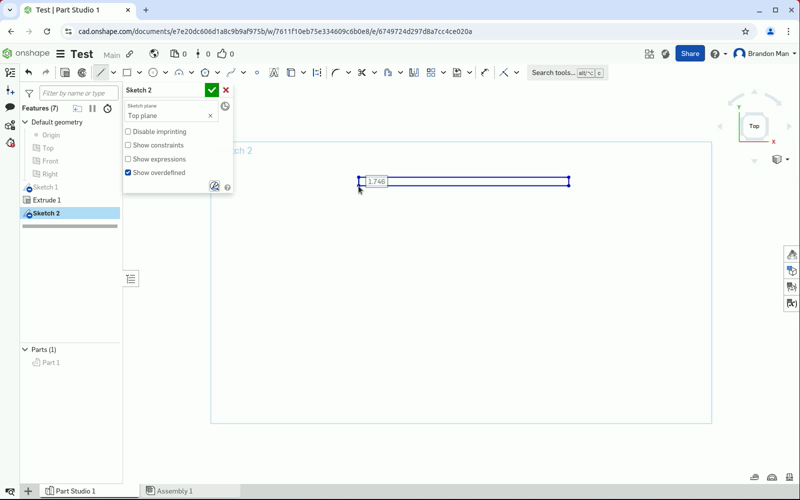
mouse_move(381, 179)
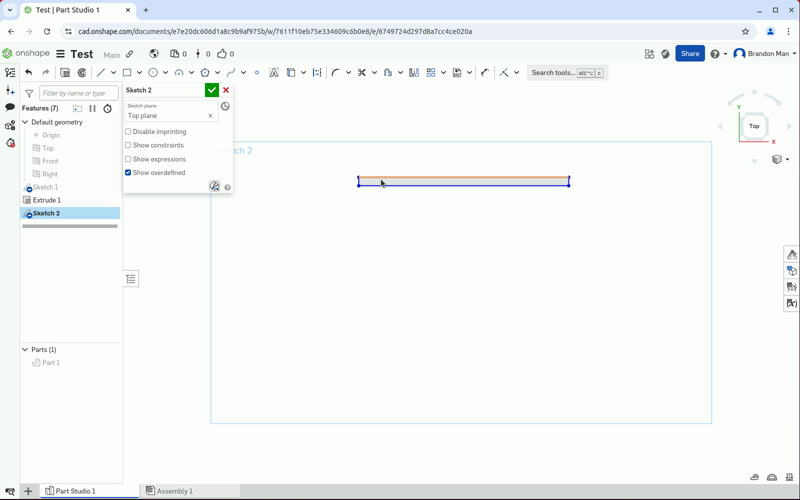
click(381, 179)
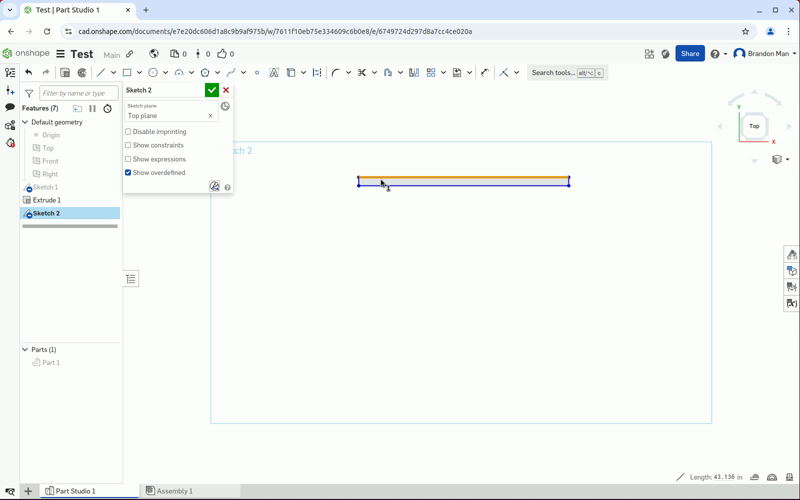
mouse_move(73, 352)
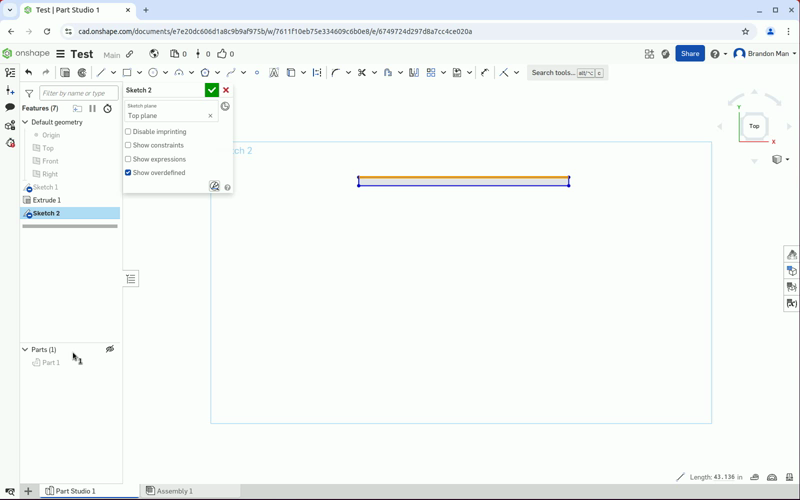
key(shift+y)
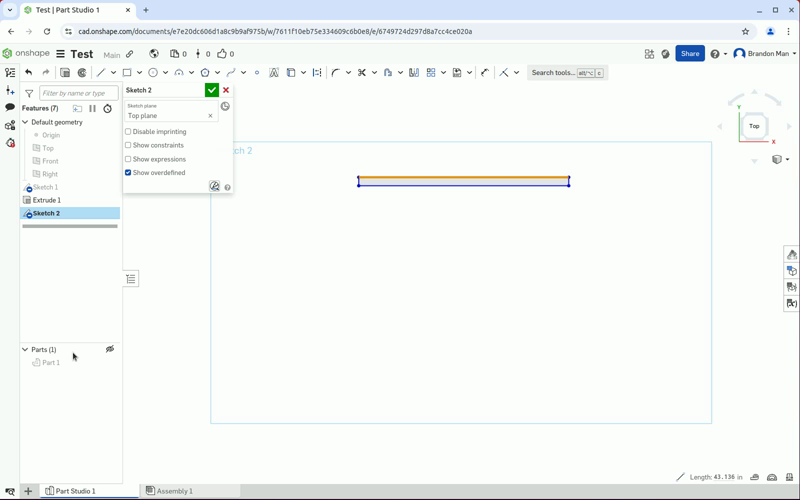
key(shift+e)
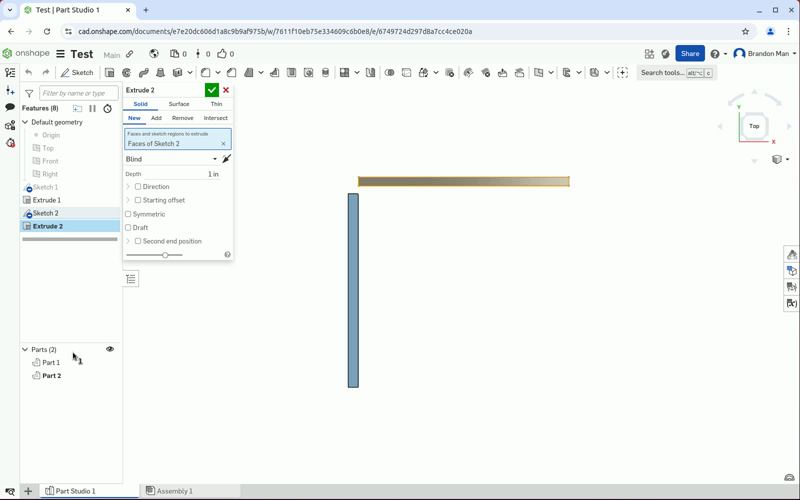
mouse_move(143, 106)
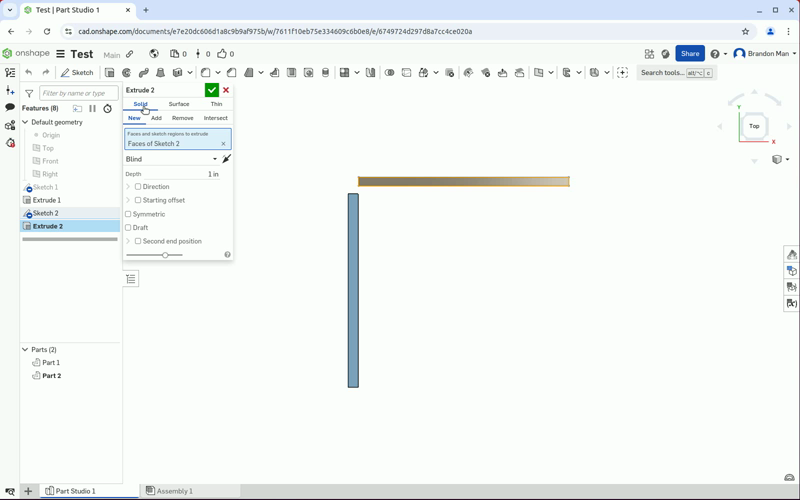
click(143, 106)
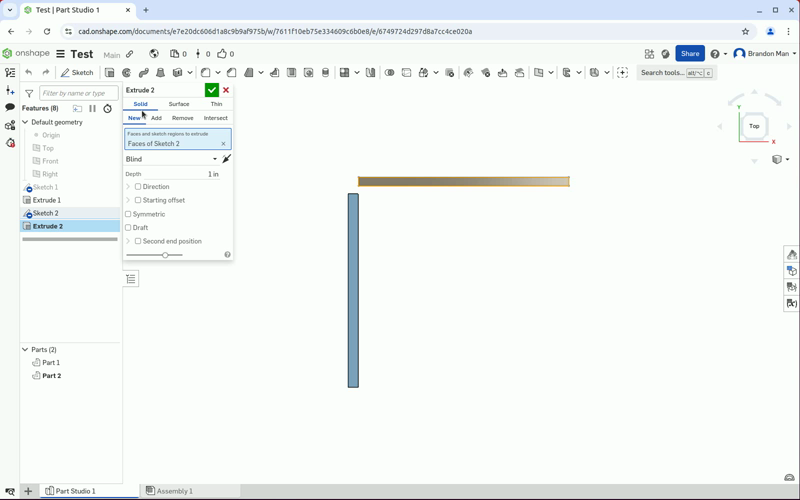
mouse_move(137, 120)
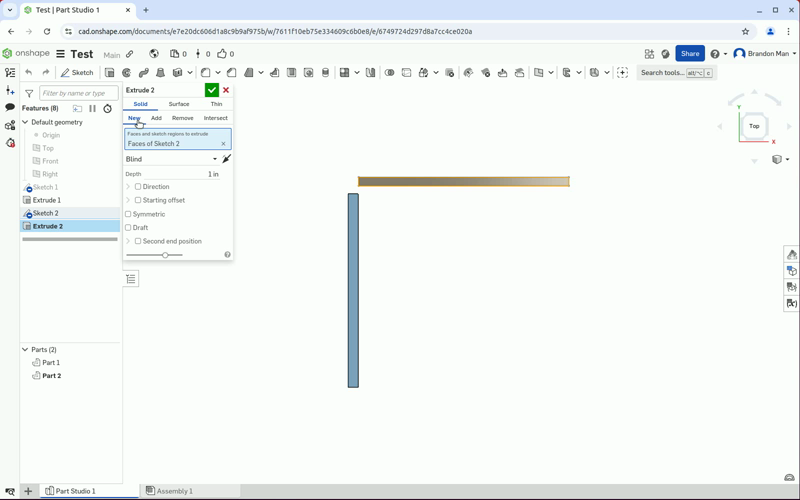
click(137, 120)
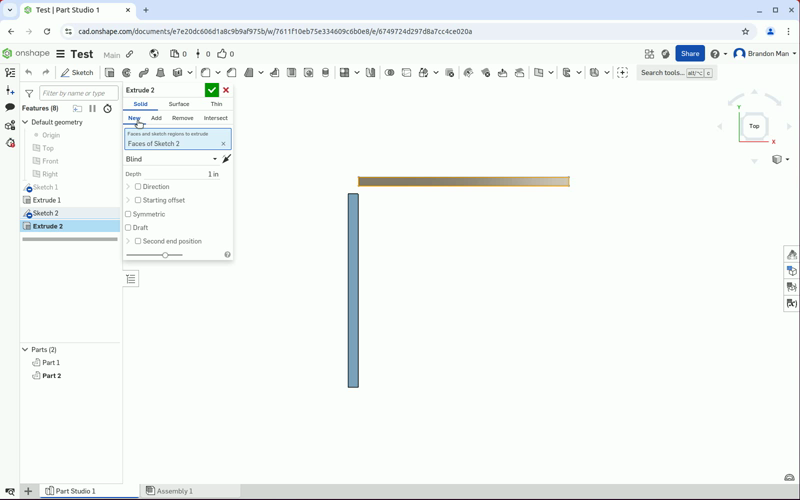
key(tab, 4)
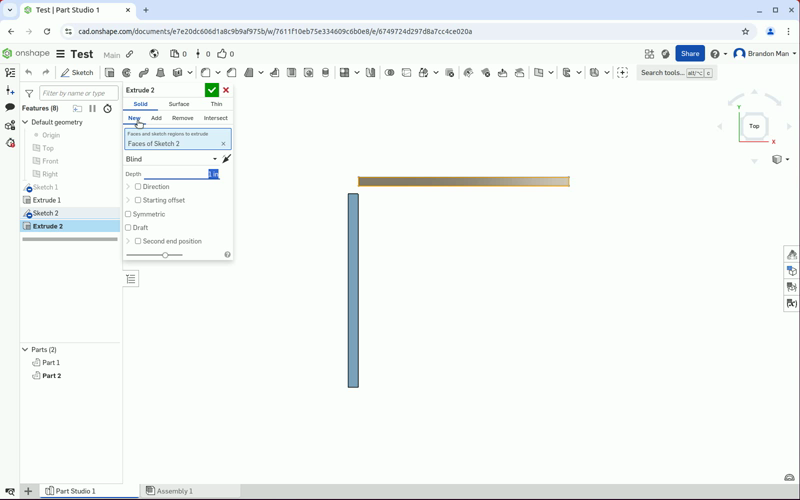
text(8.666)
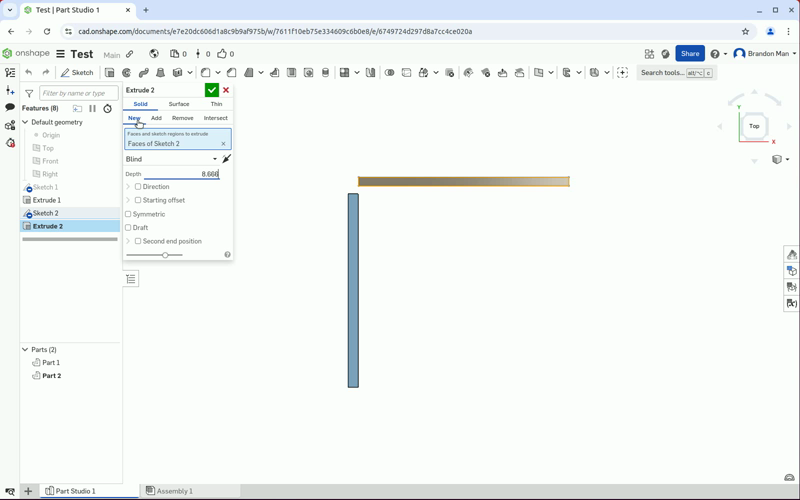
key(enter)
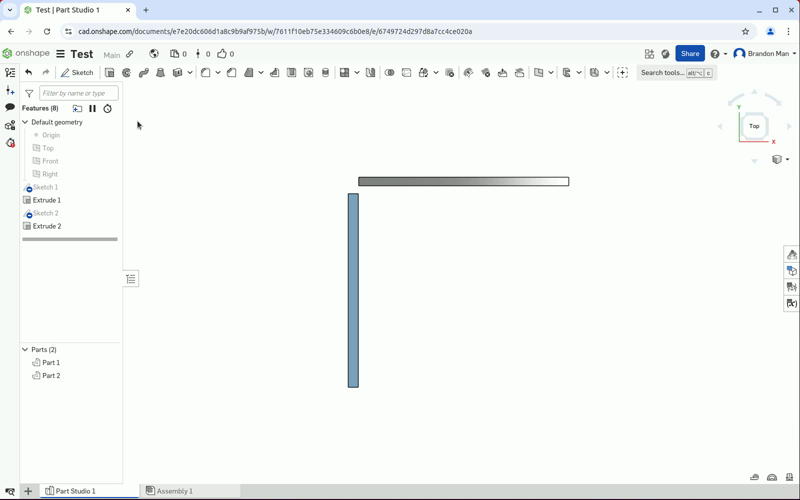
key(shift+h)
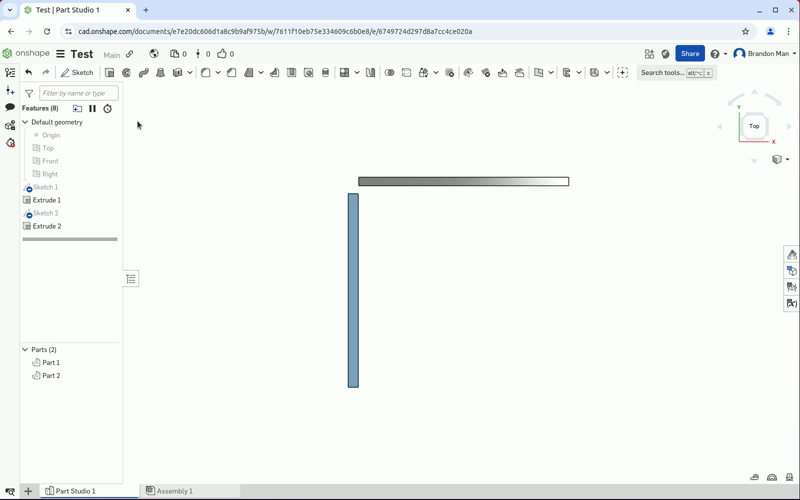
key(shift+h)
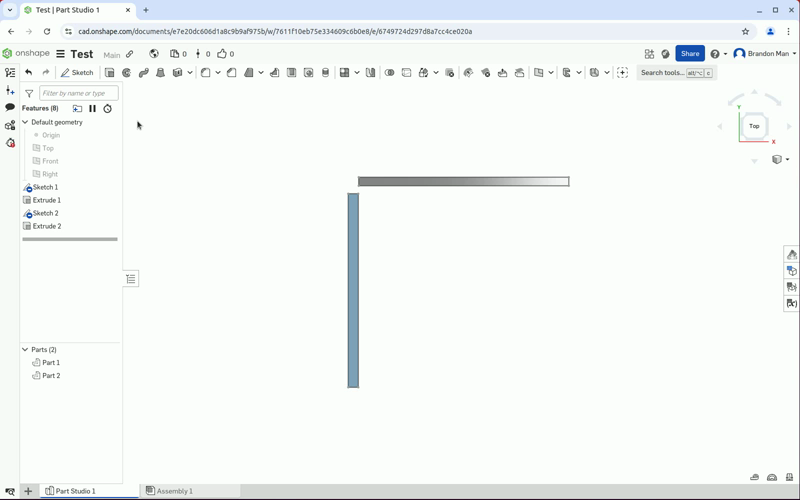
key(shift+7)
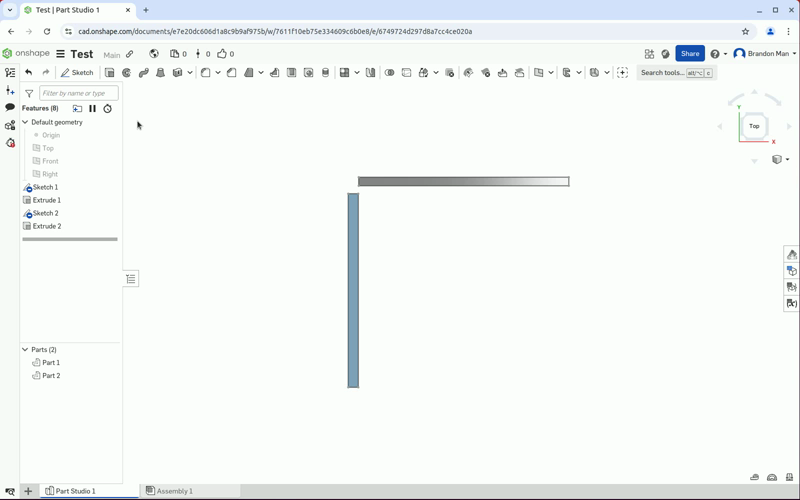
key(up, 3)
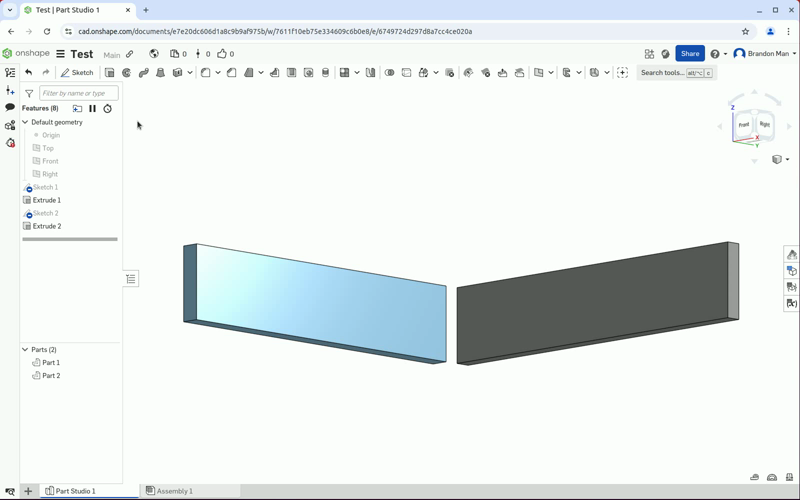
key(left, 3)
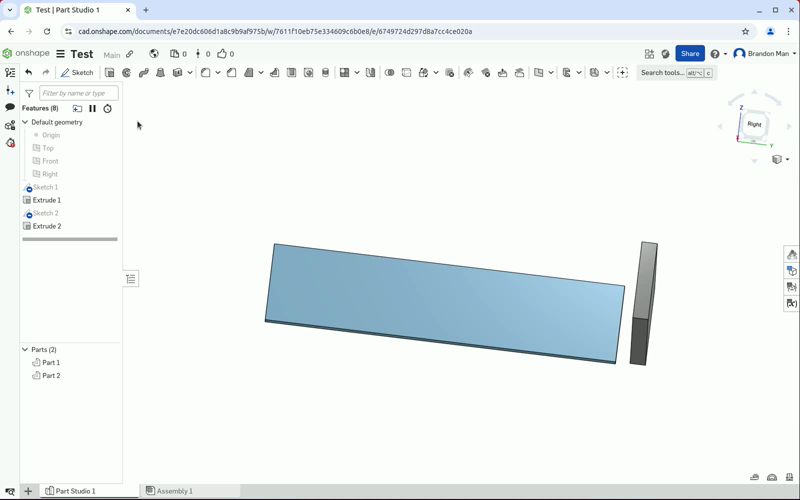
key(right, 3)
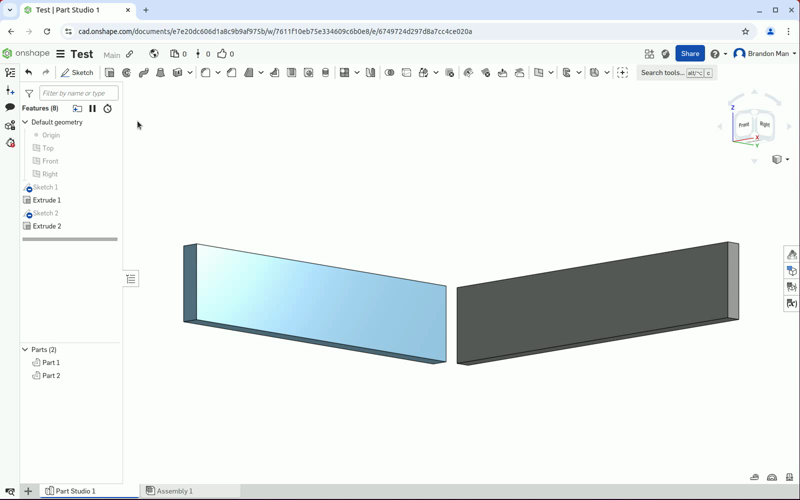
key(down, 3)
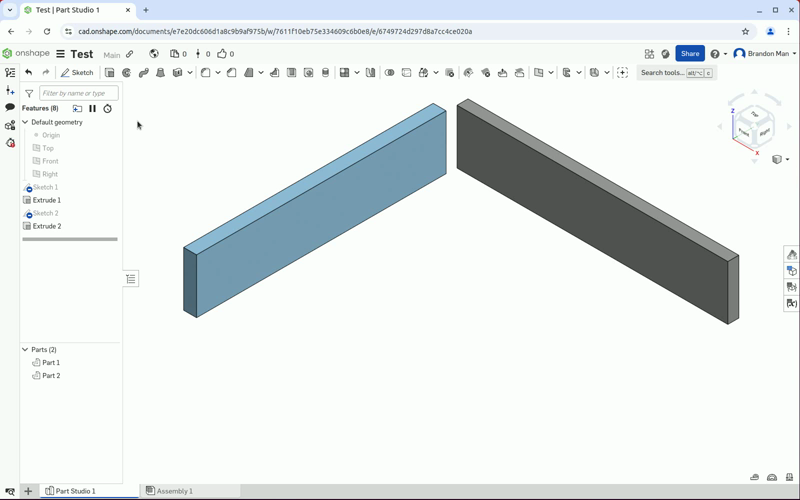
mouse_move(73, 189)
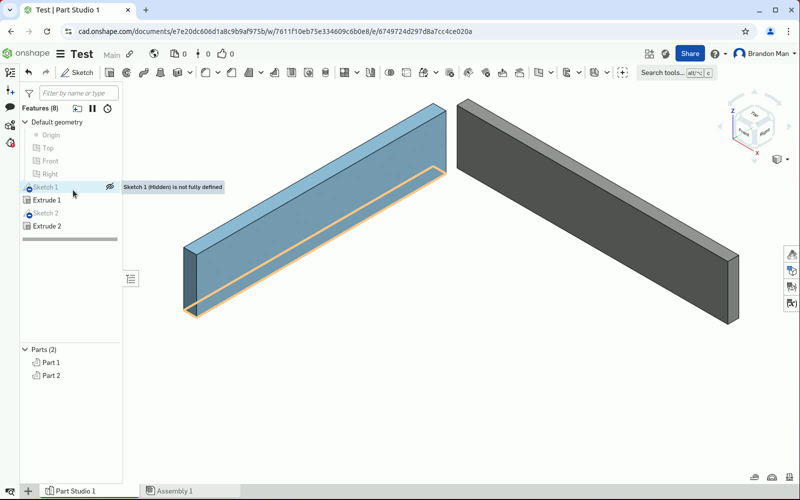
click(73, 189)